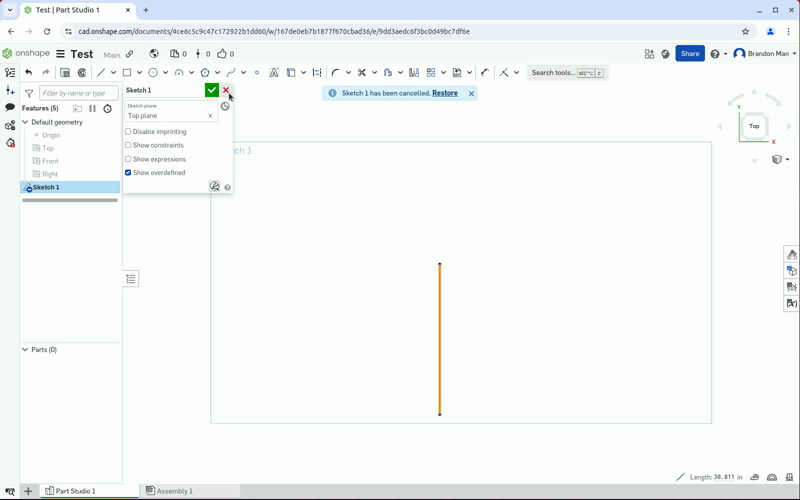
key(shift+h)
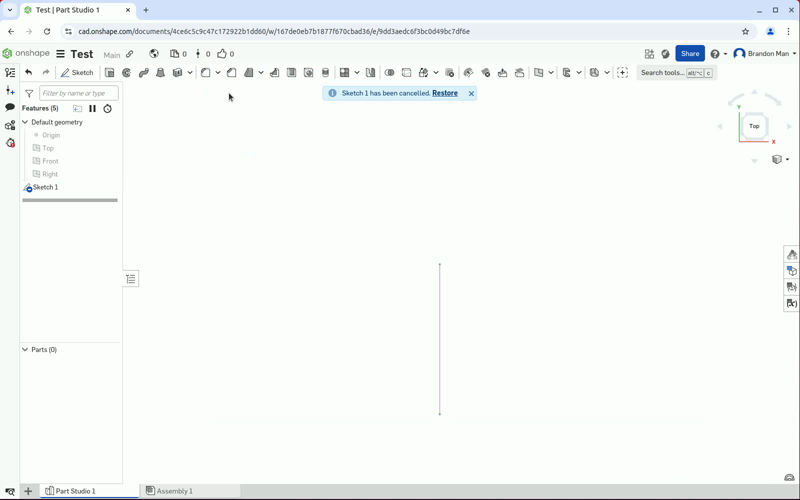
key(shift+s)
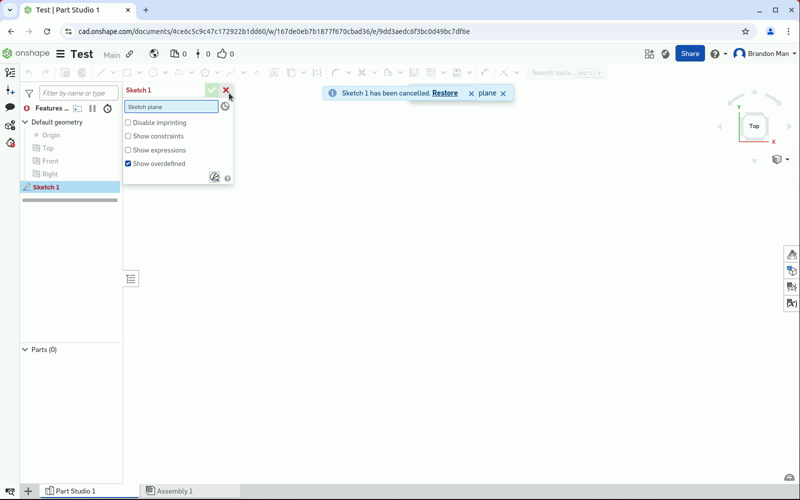
mouse_move(73, 150)
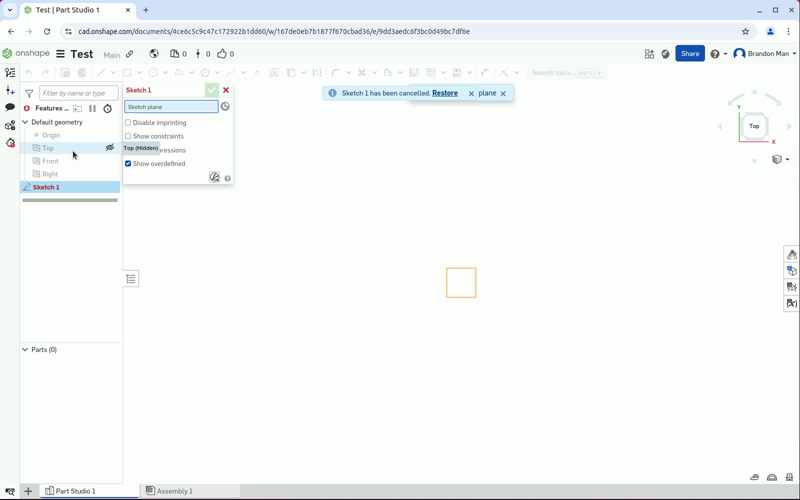
click(73, 150)
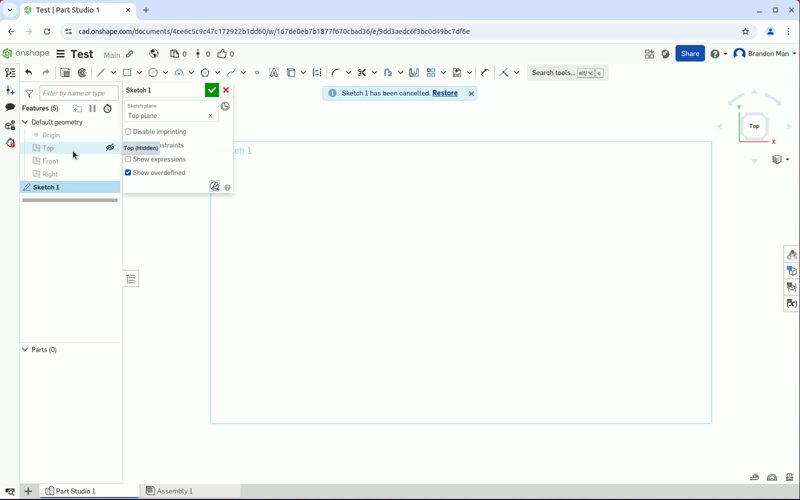
mouse_move(73, 352)
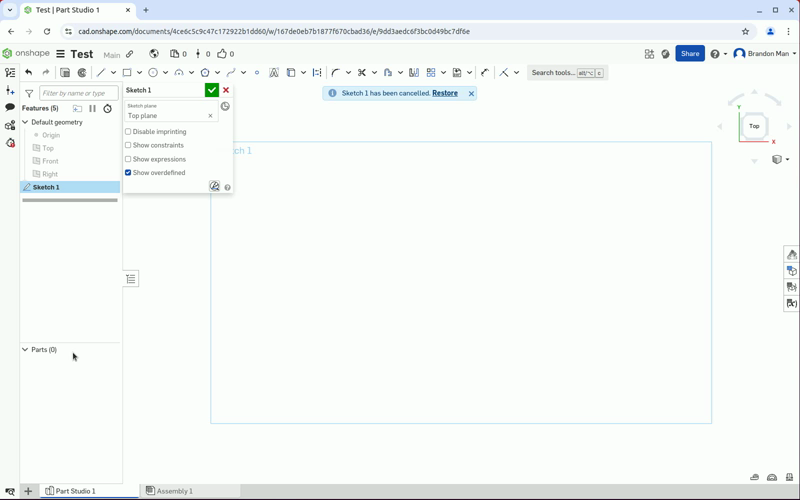
key(y)
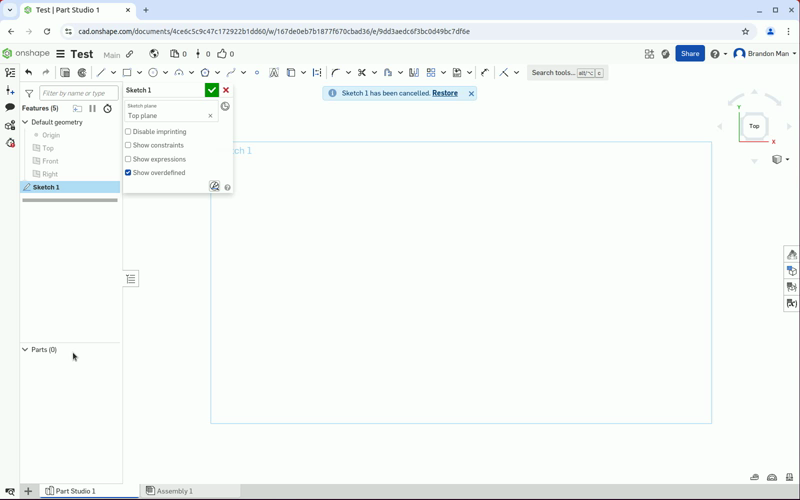
key(c)
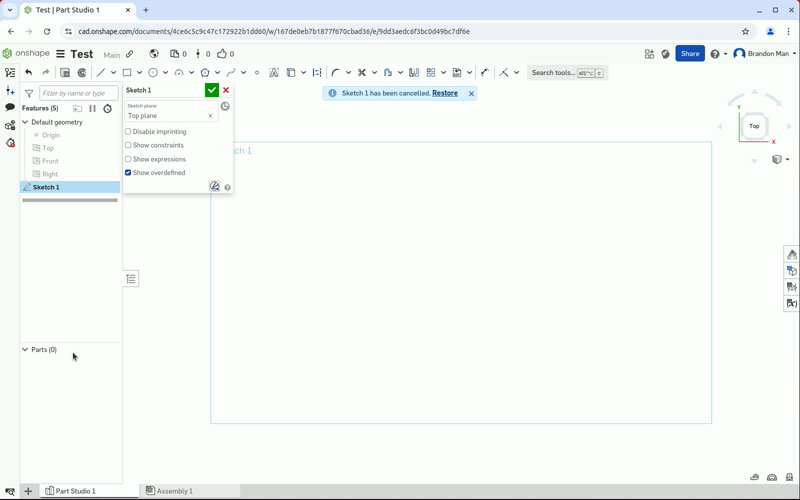
key_down(shift)
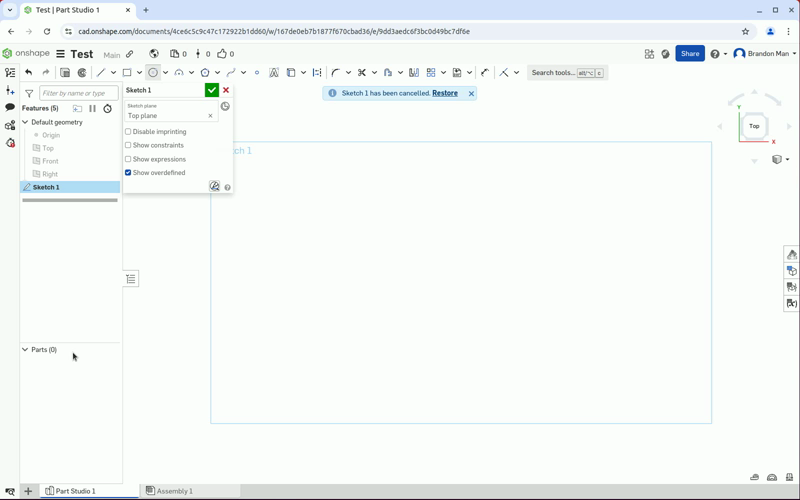
mouse_move(460, 282)
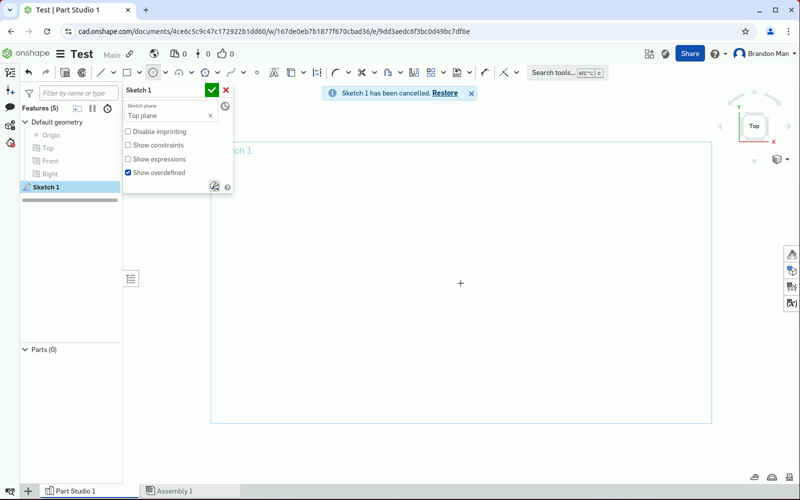
click(460, 282)
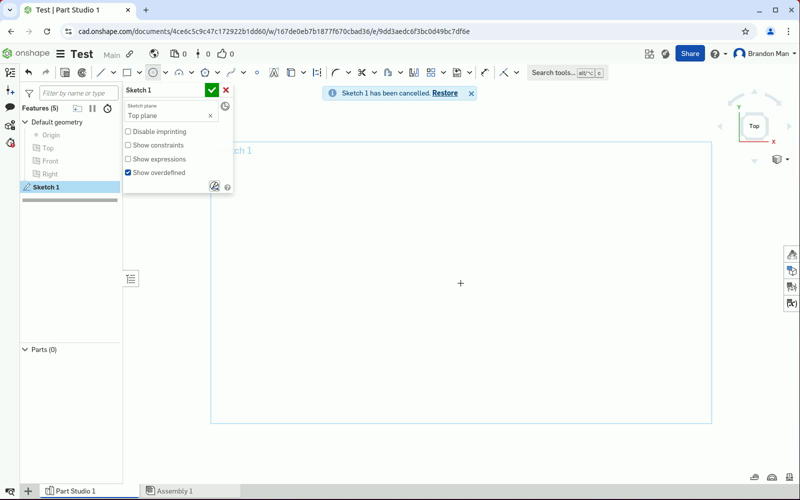
key_up(shift)
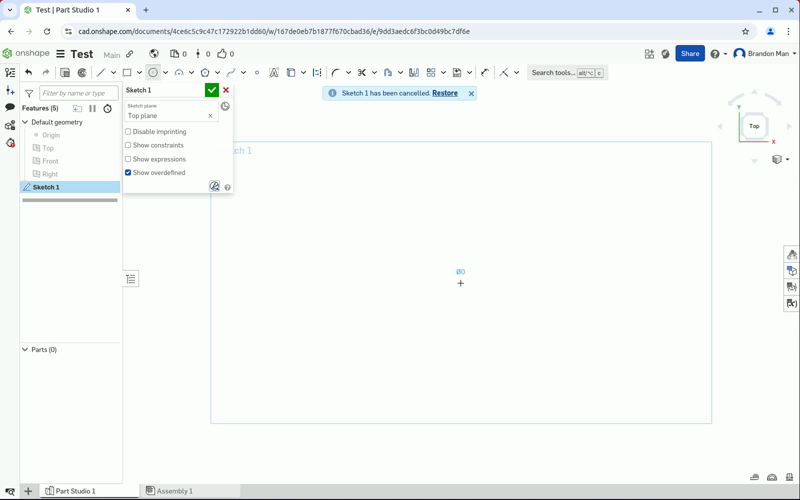
mouse_move(478, 282)
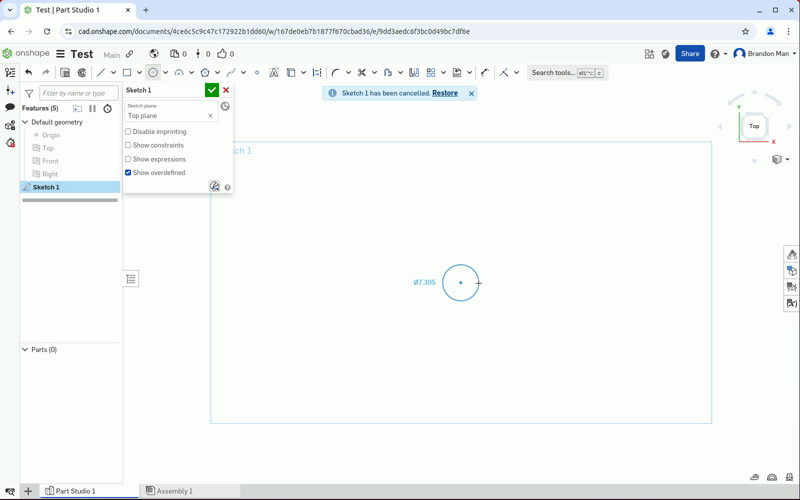
click(478, 282)
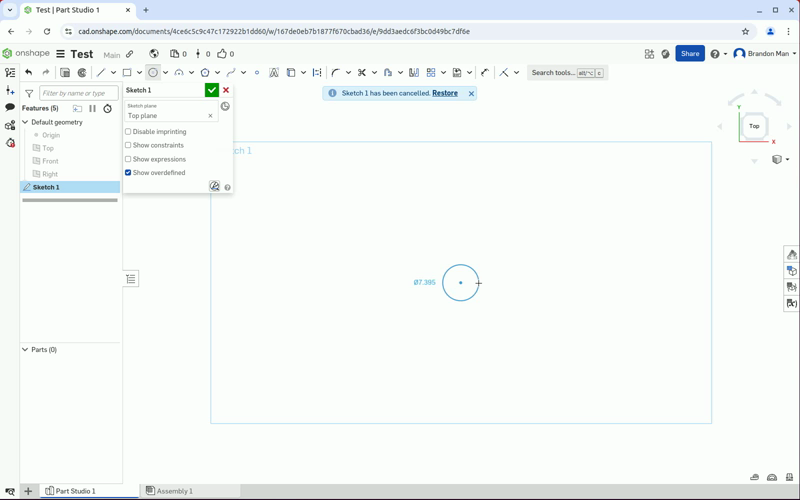
key(esc)
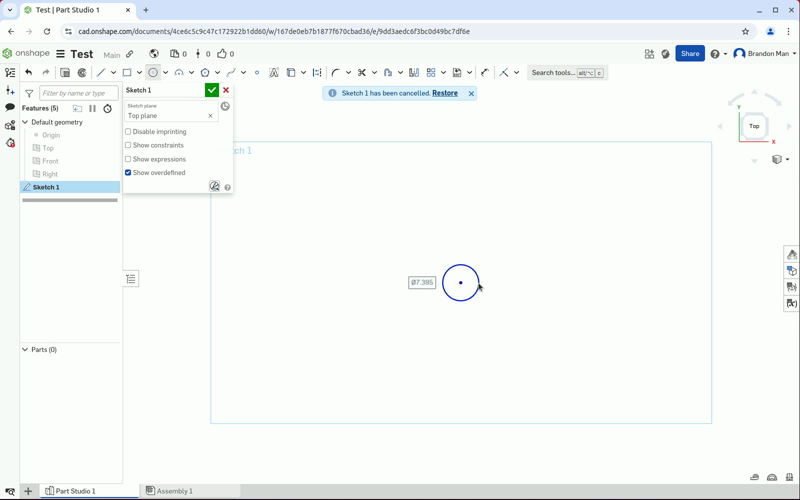
mouse_move(463, 269)
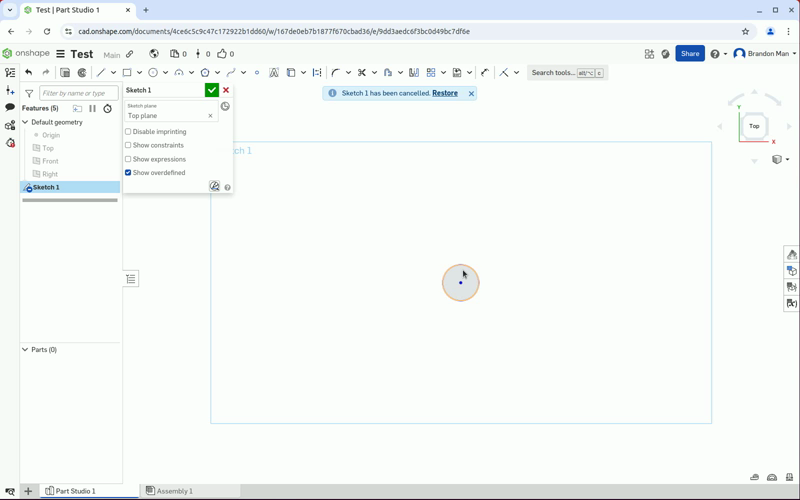
scroll(6)
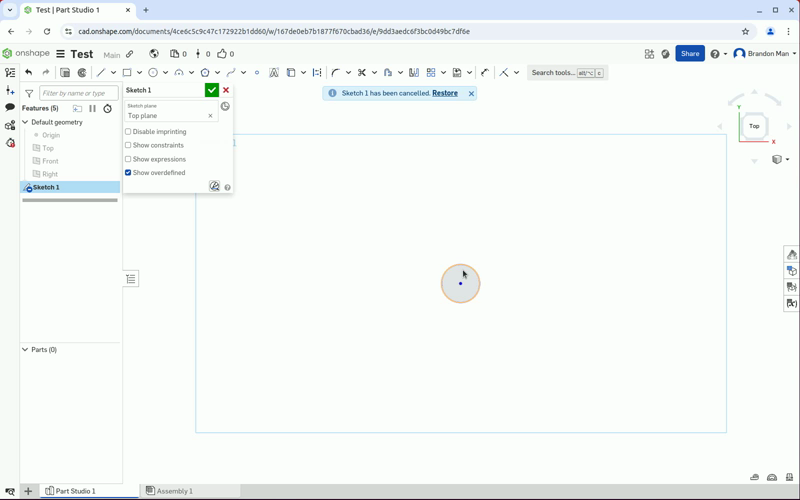
scroll(6)
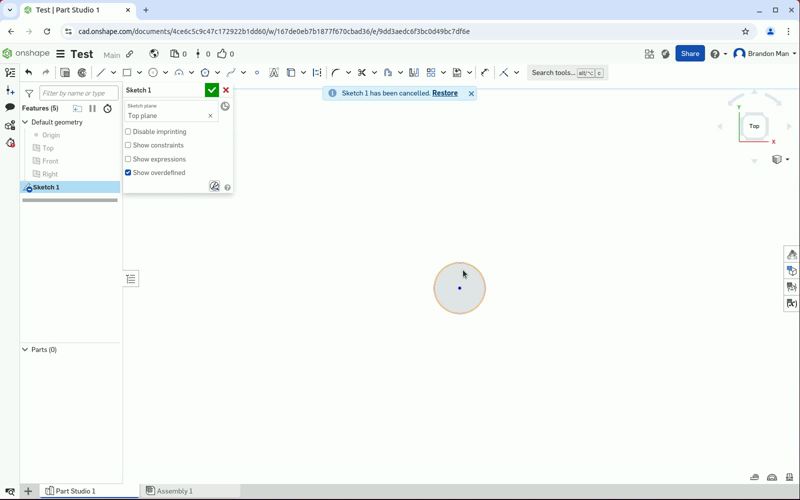
scroll(6)
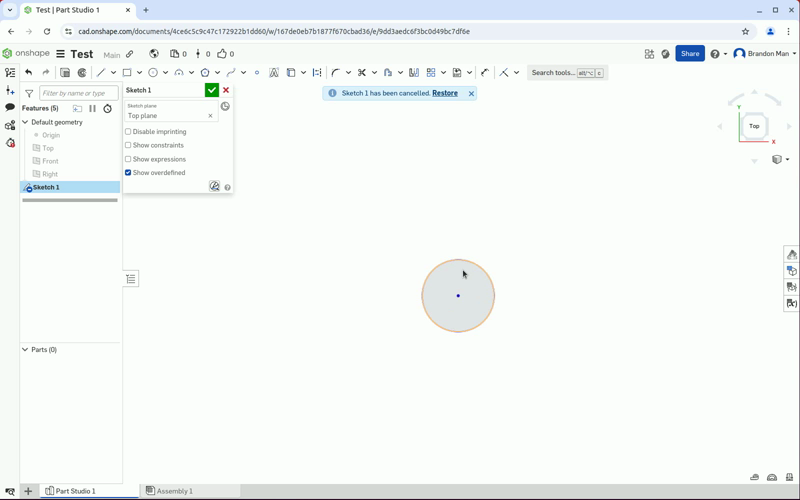
scroll(6)
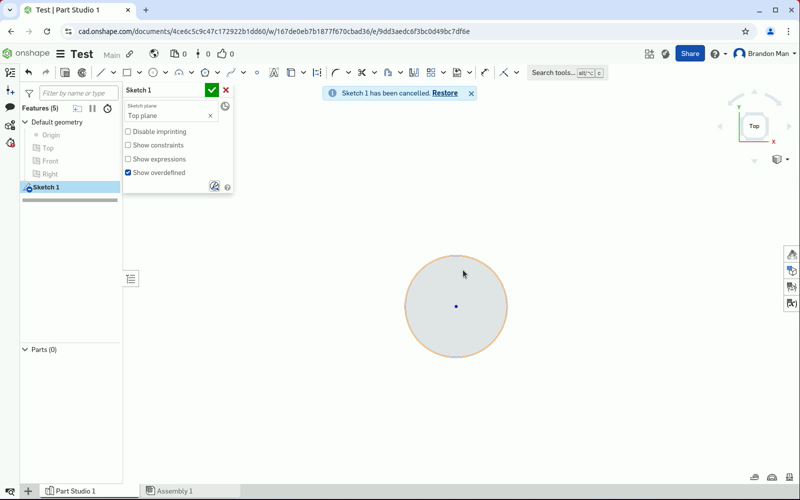
scroll(6)
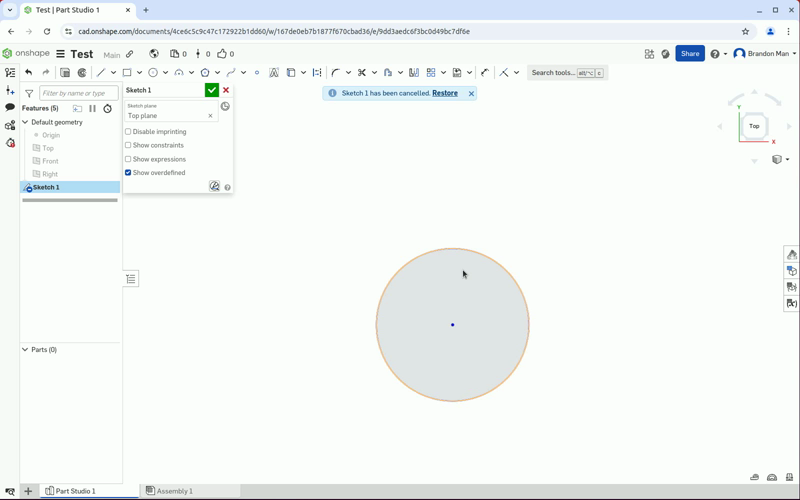
scroll(6)
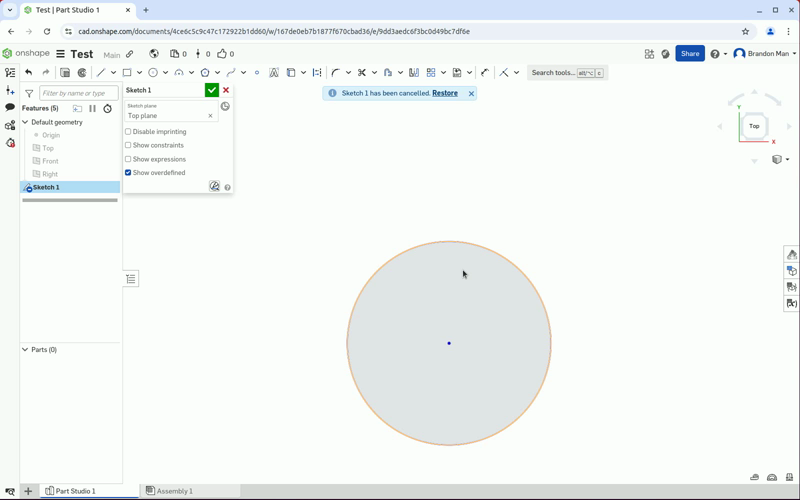
scroll(6)
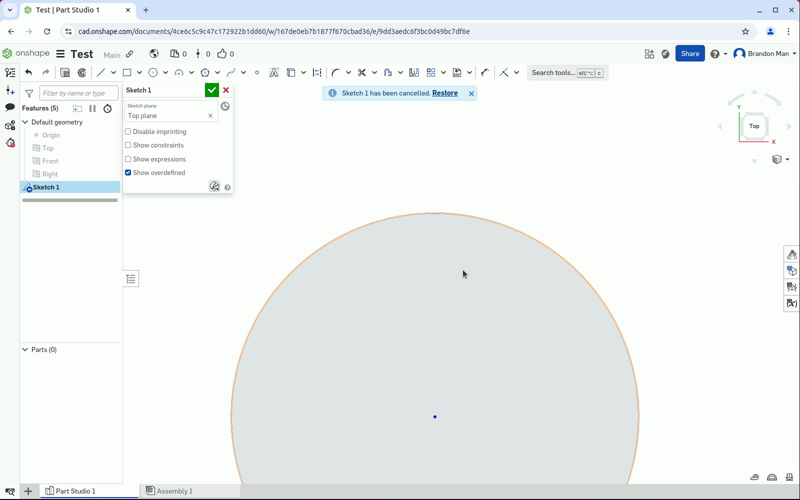
click(463, 269)
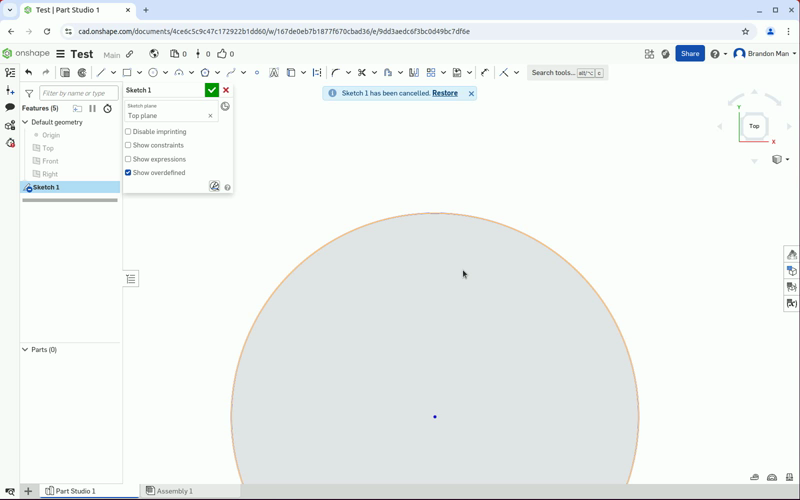
scroll(-6)
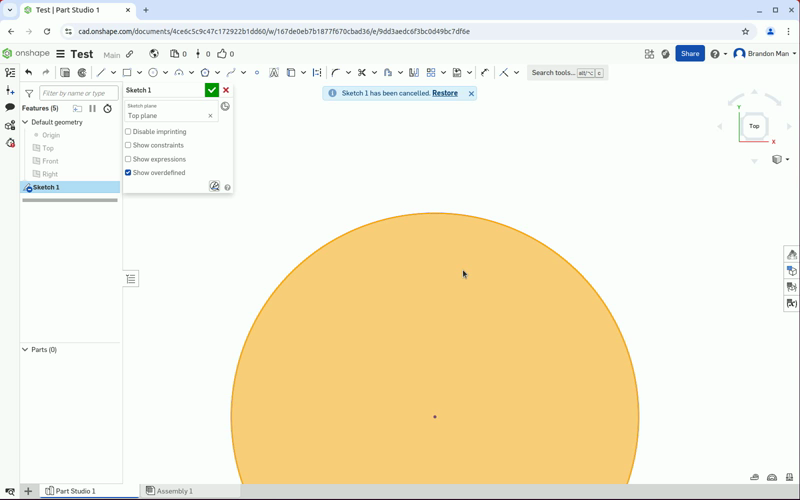
scroll(-6)
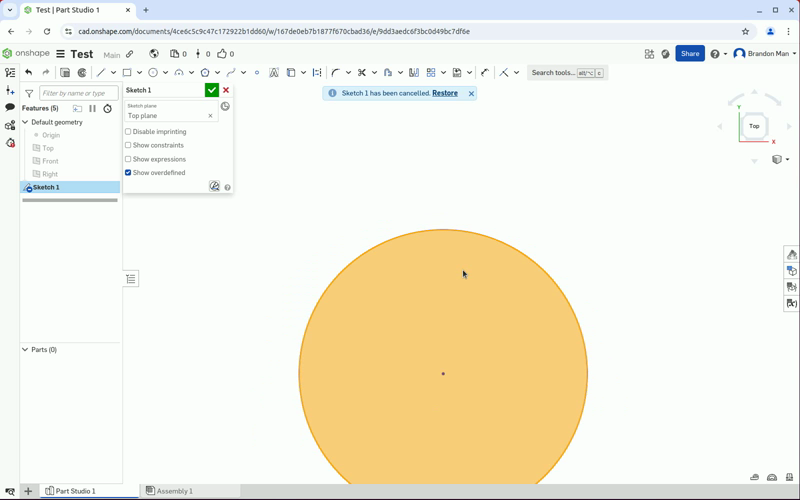
scroll(-6)
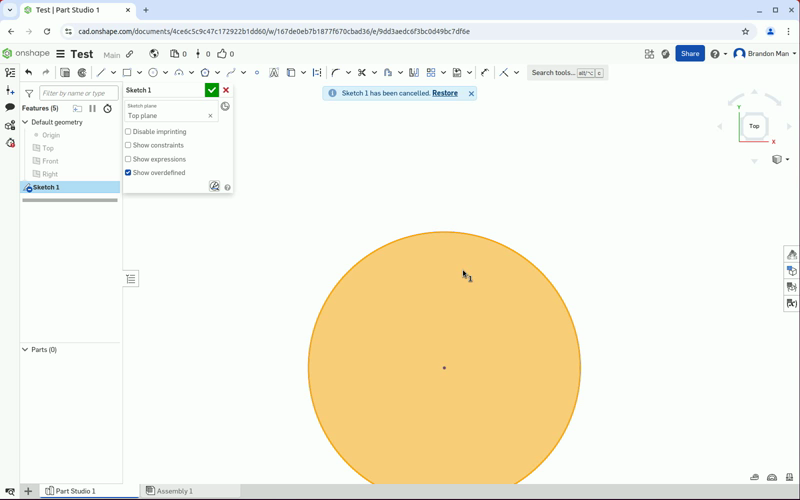
scroll(-6)
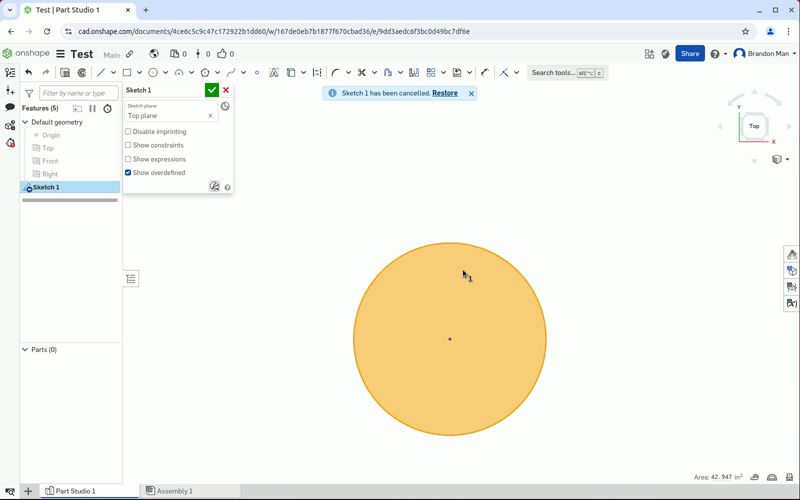
scroll(-6)
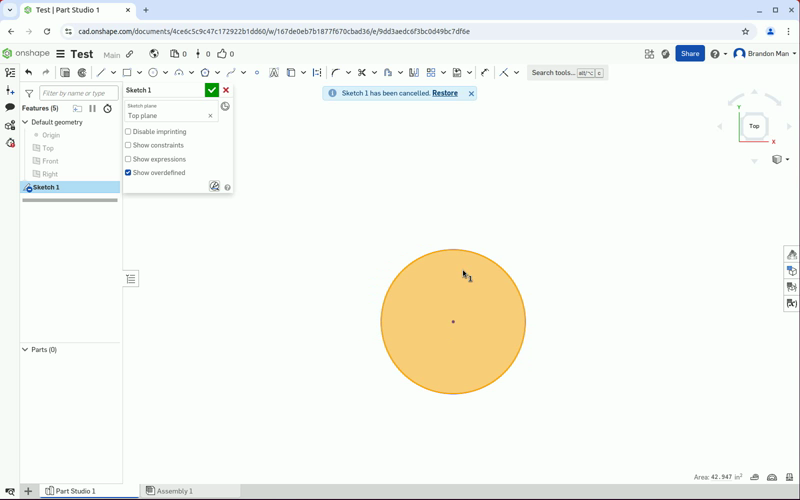
scroll(-6)
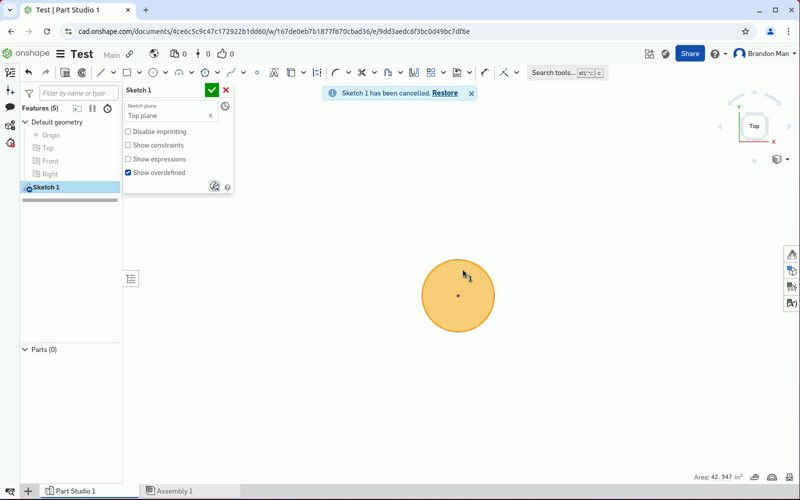
scroll(-6)
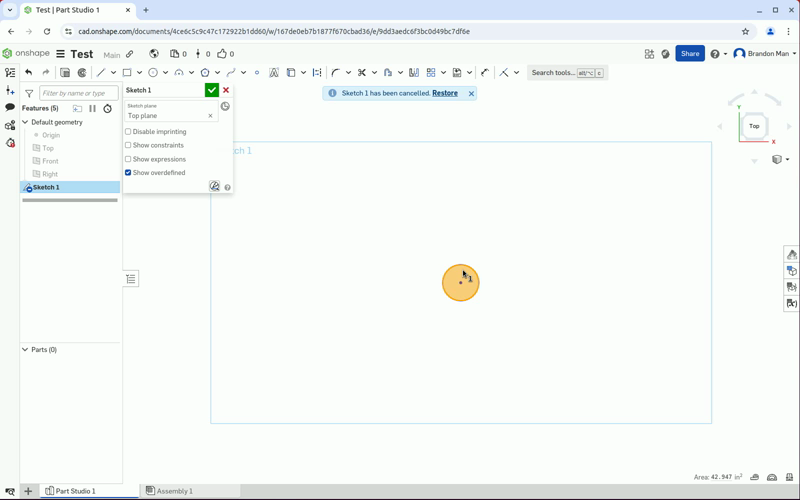
mouse_move(73, 352)
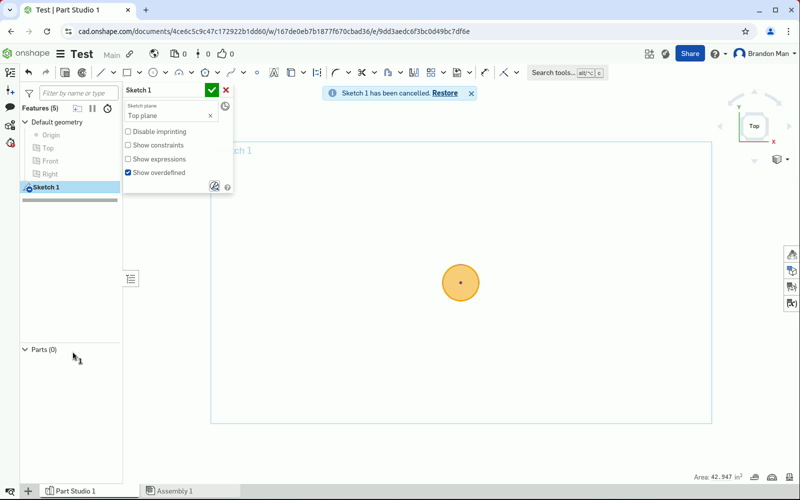
key(shift+y)
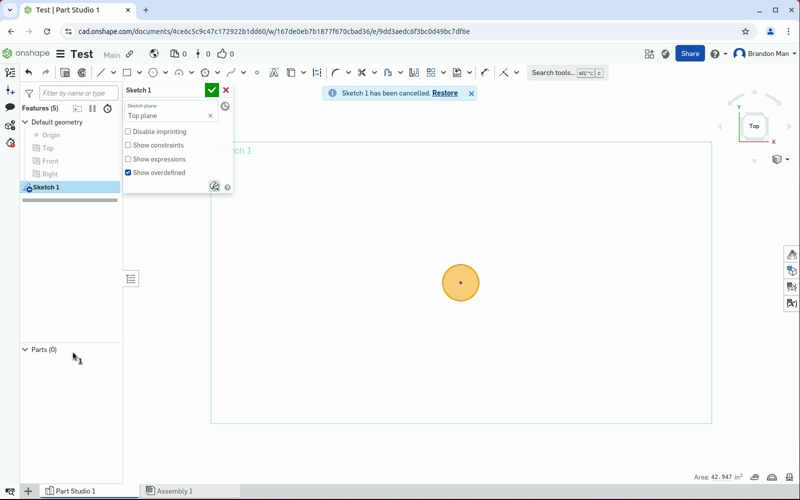
key(shift+e)
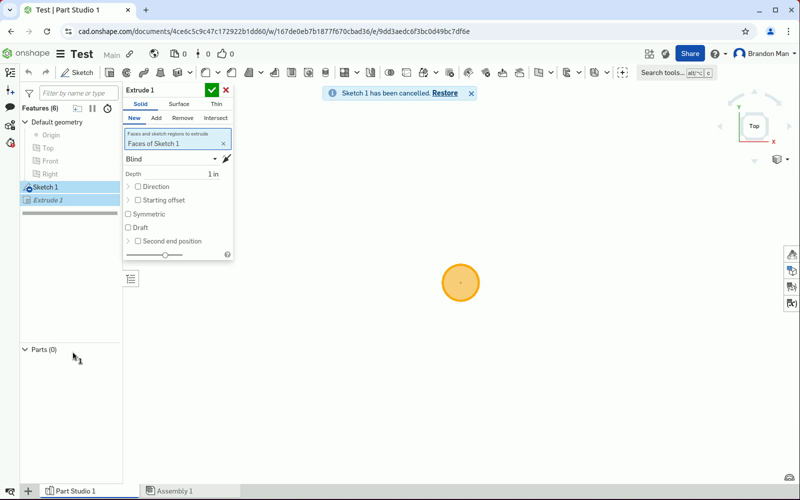
mouse_move(143, 106)
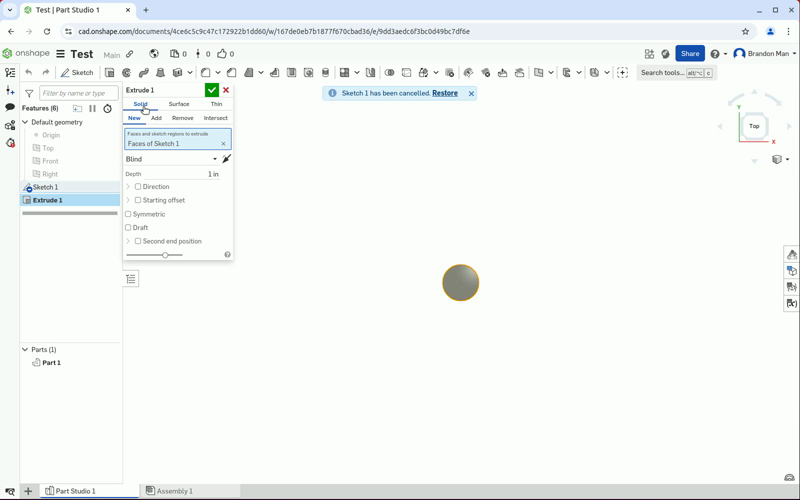
click(143, 106)
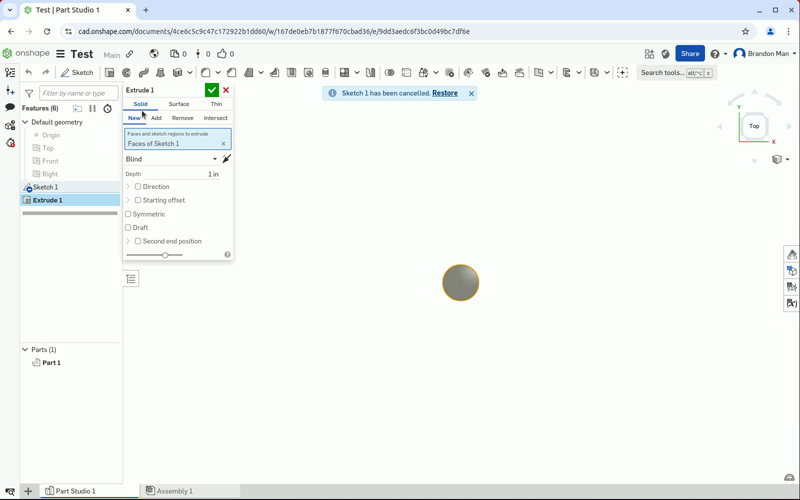
mouse_move(137, 120)
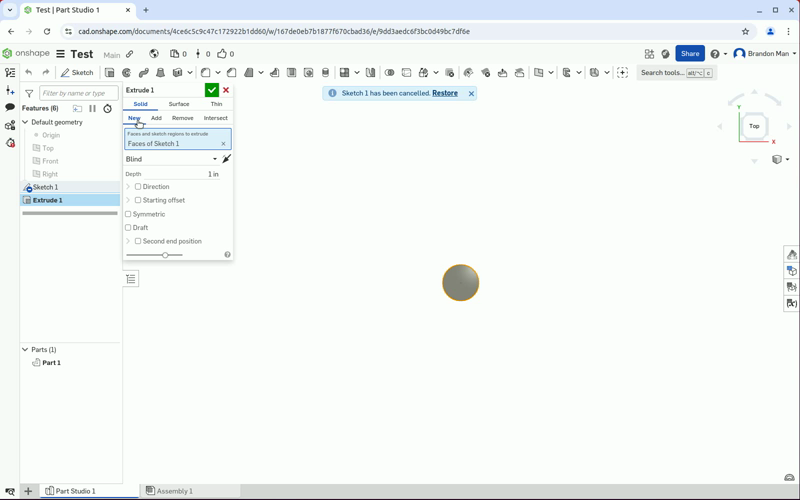
click(137, 120)
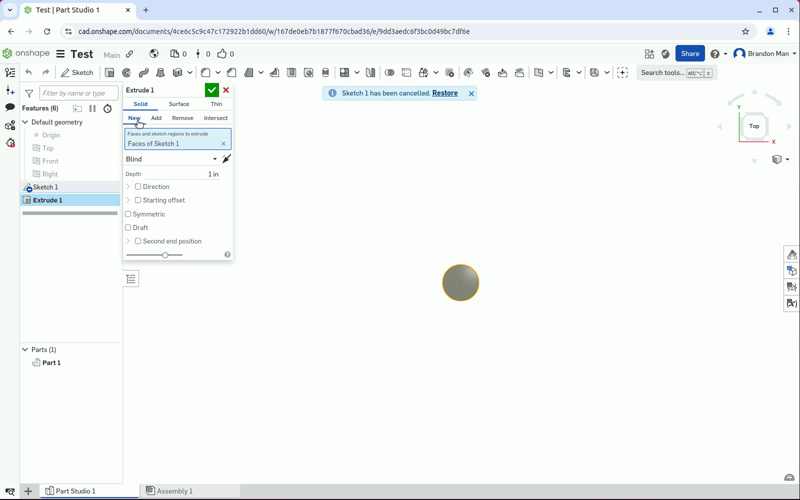
key(tab, 4)
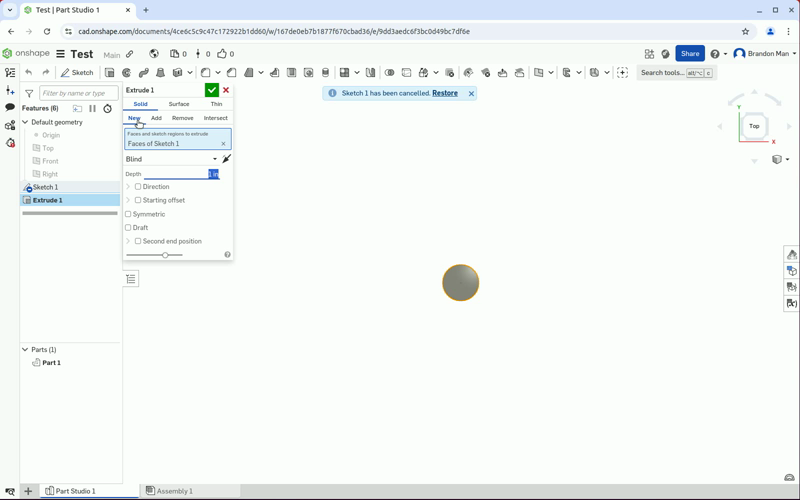
text(16.128)
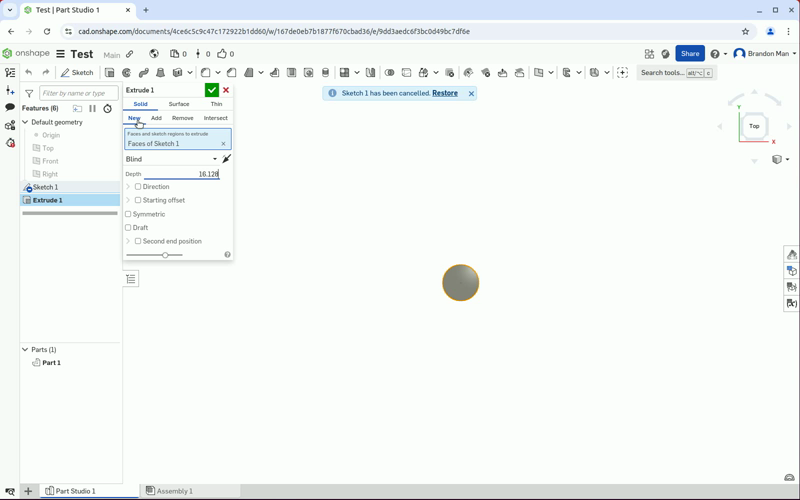
key(enter)
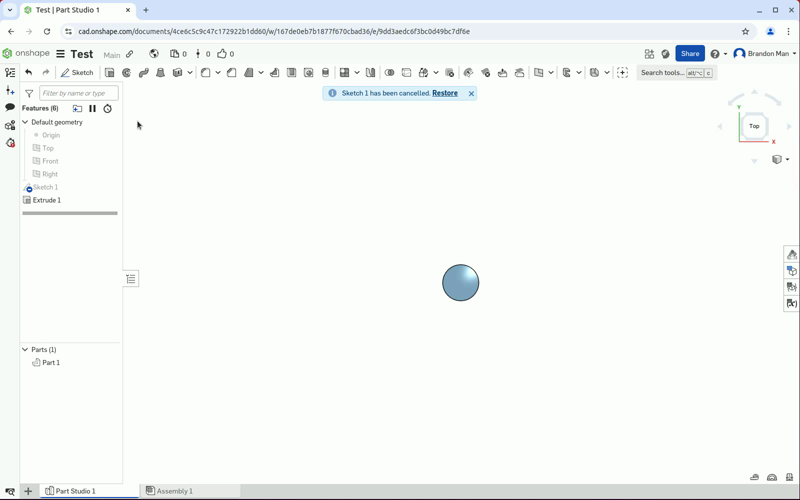
key(shift+h)
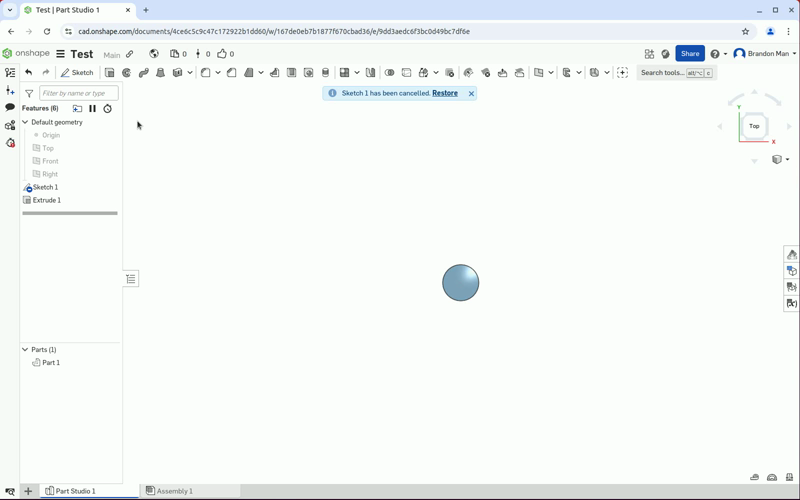
key(shift+h)
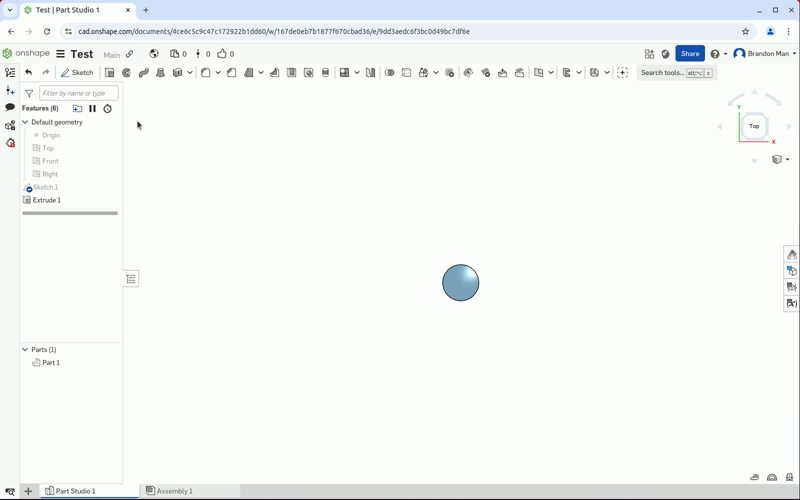
mouse_move(73, 189)
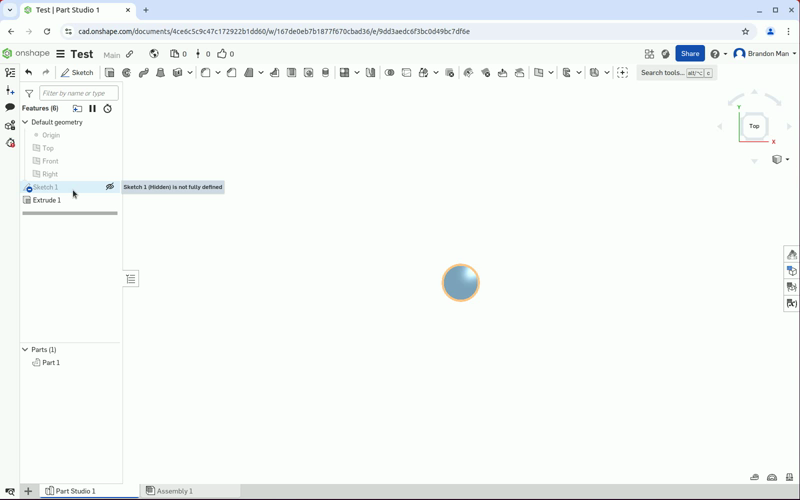
click(73, 189)
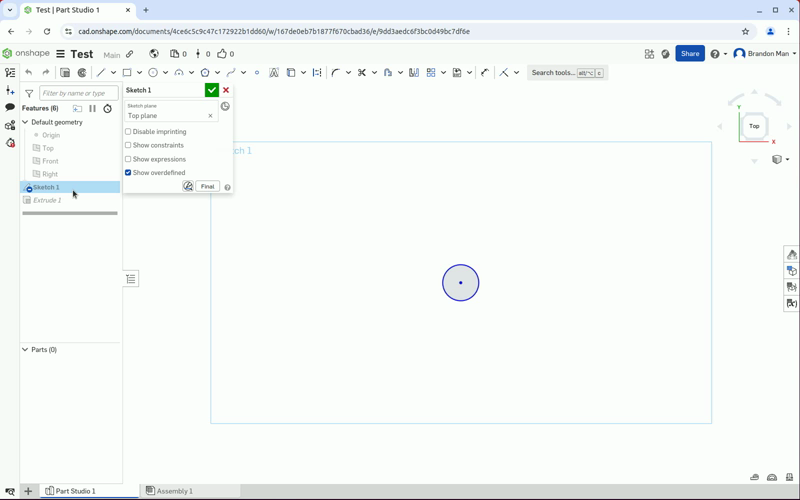
mouse_move(229, 92)
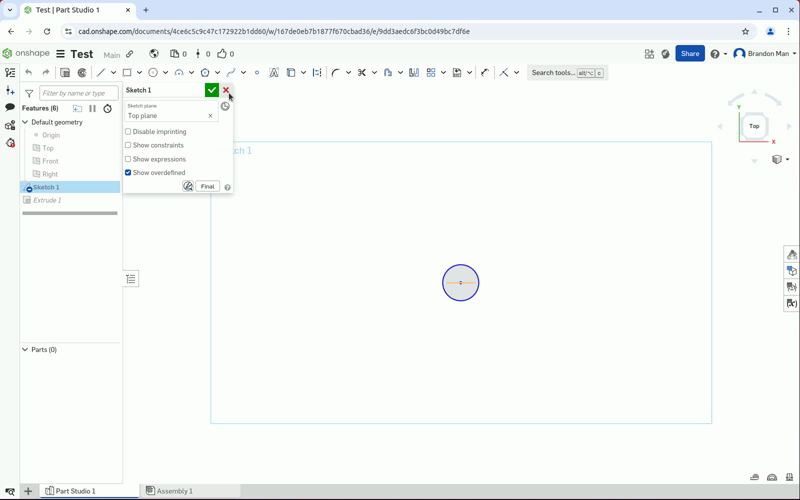
click(229, 92)
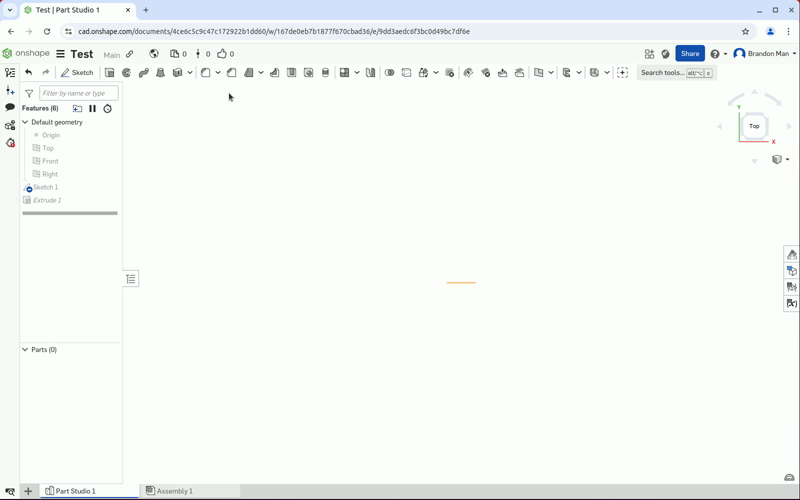
mouse_move(541, 75)
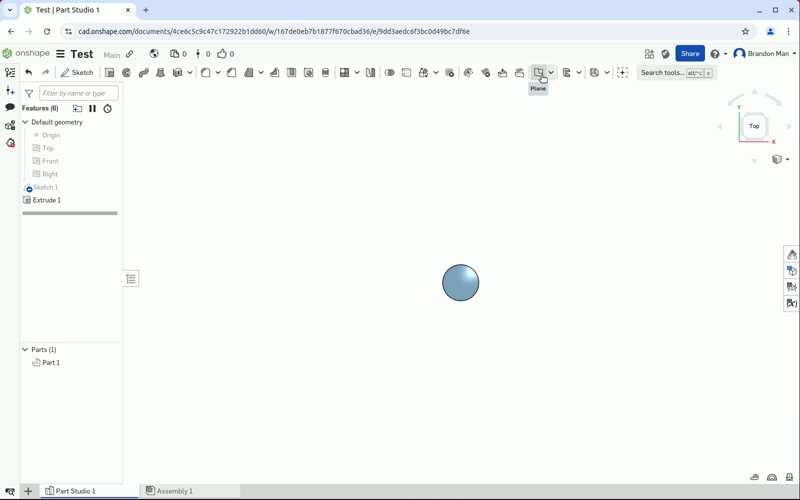
click(541, 75)
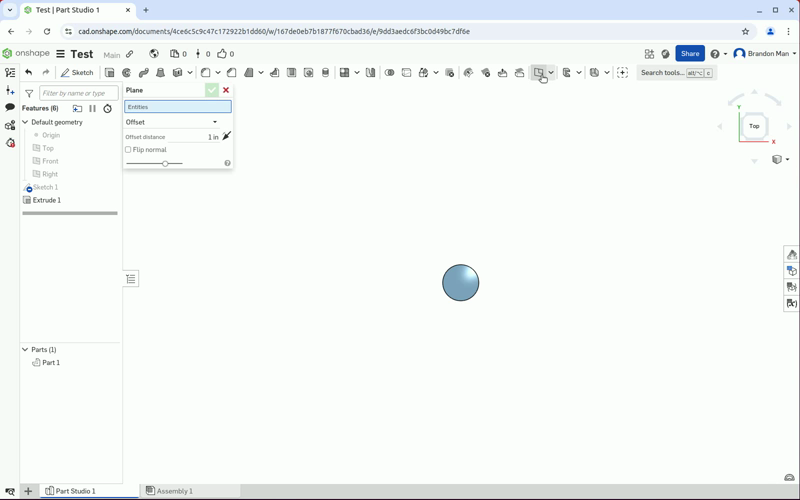
mouse_move(73, 150)
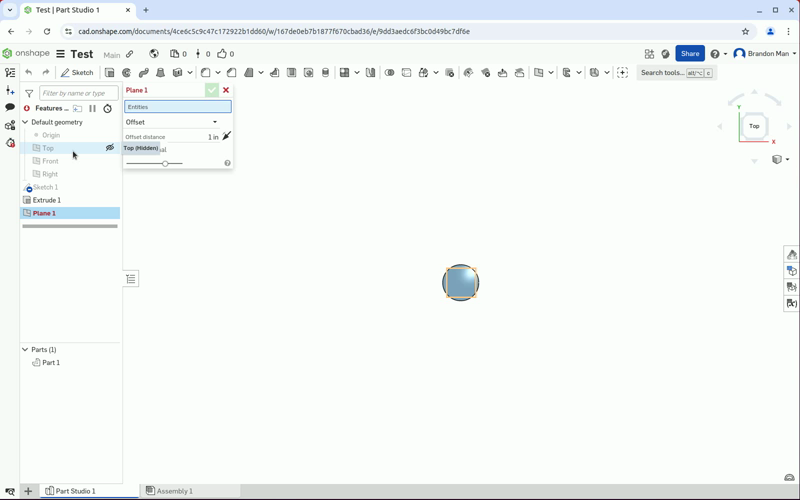
click(73, 150)
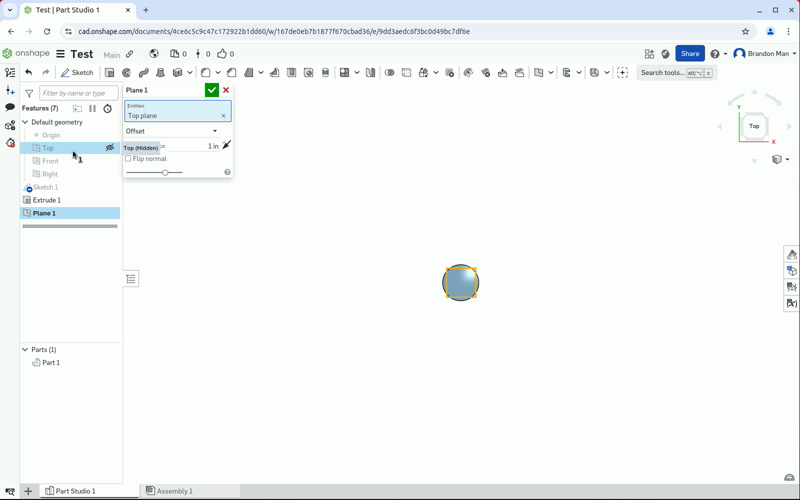
key(tab, 2)
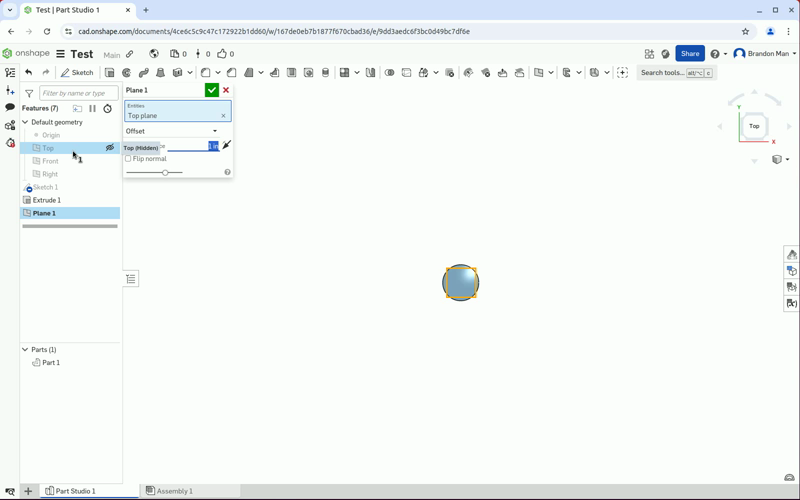
text(16.114)
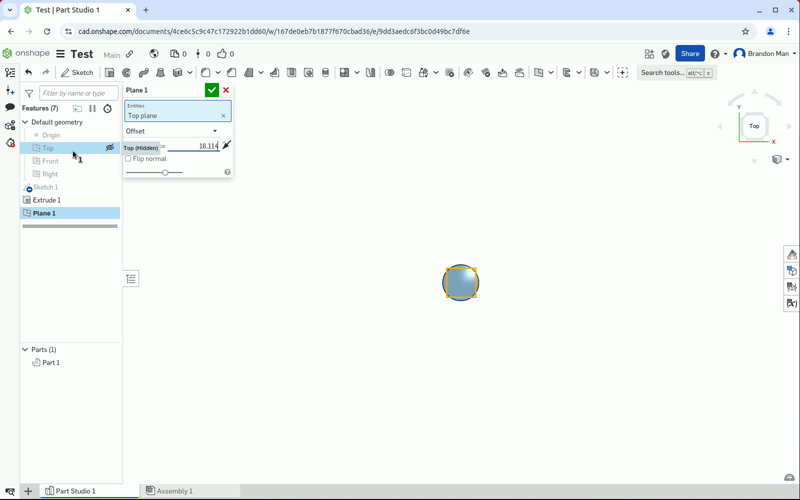
key(enter, 2)
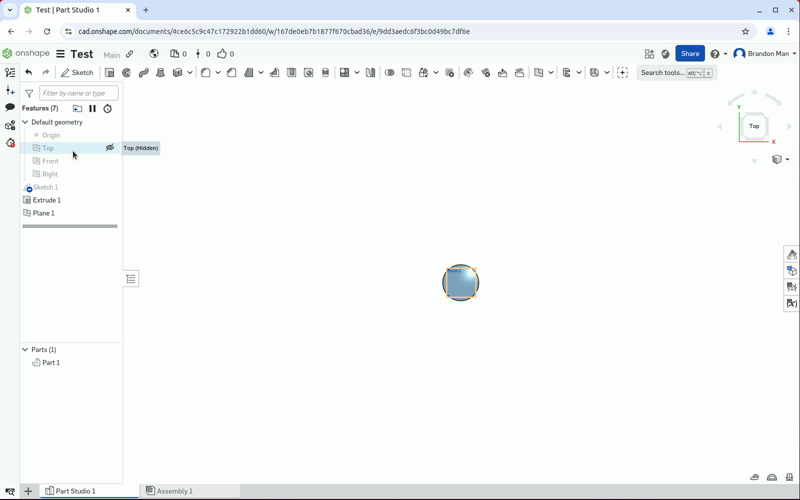
key(shift+s)
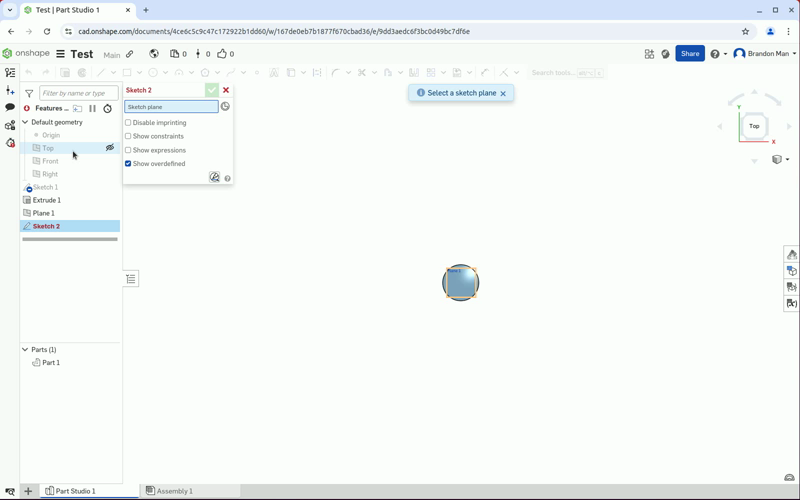
mouse_move(73, 215)
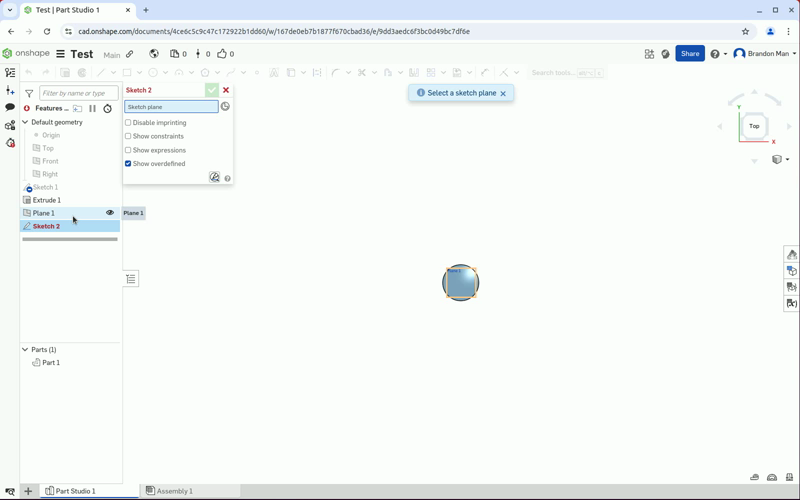
click(73, 215)
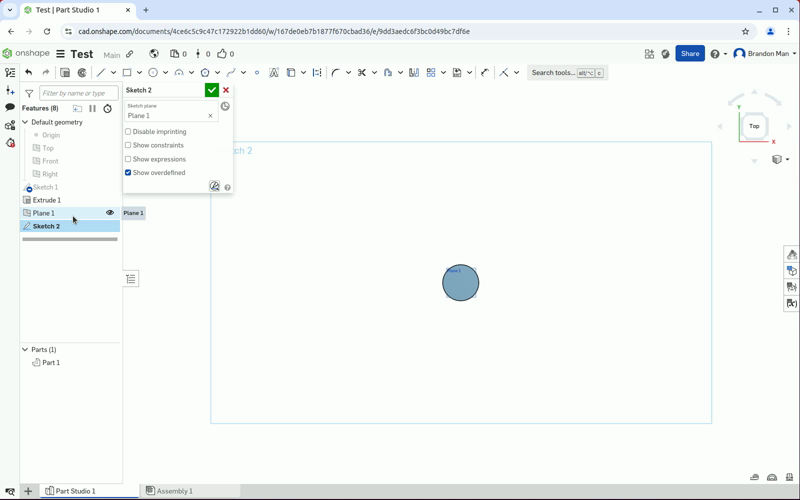
mouse_move(73, 352)
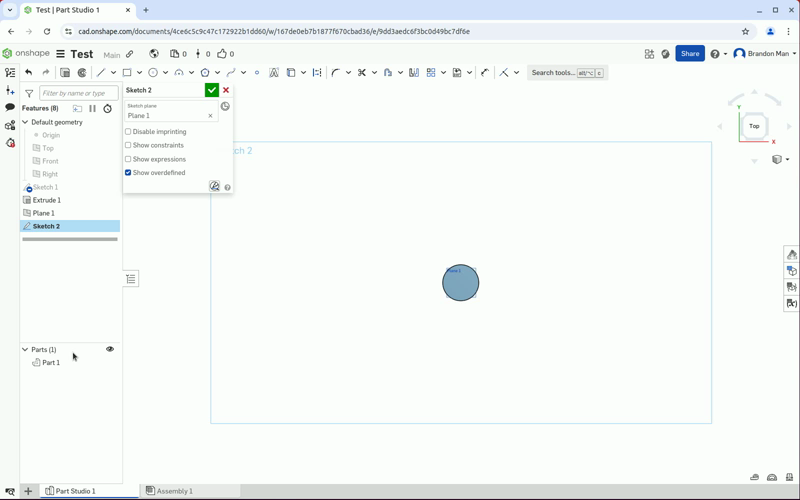
key(y)
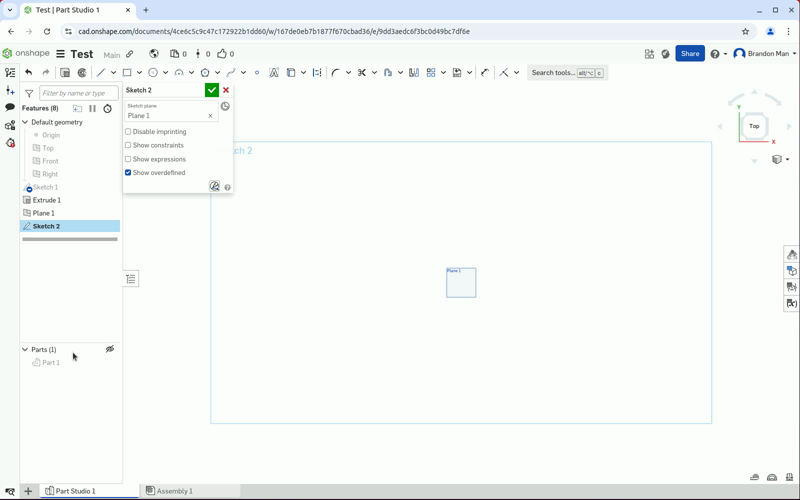
key(c)
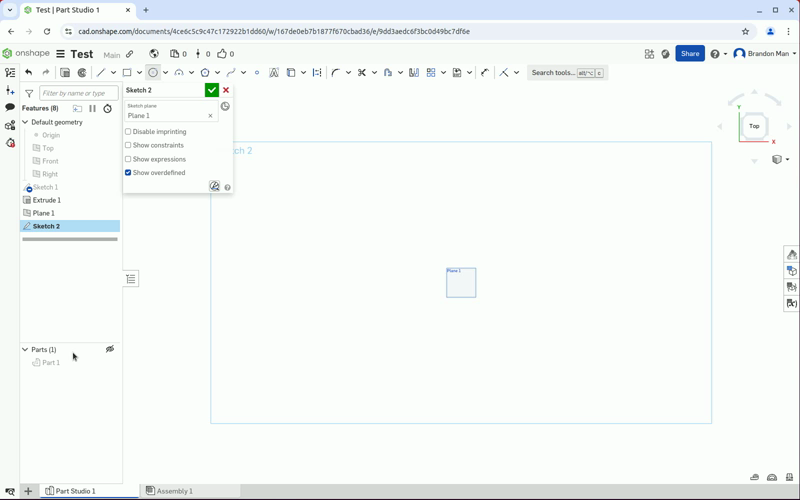
key_down(shift)
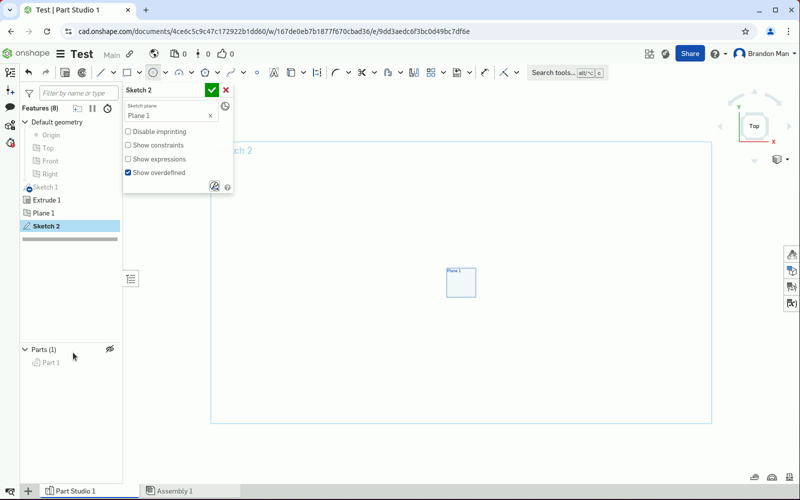
mouse_move(460, 282)
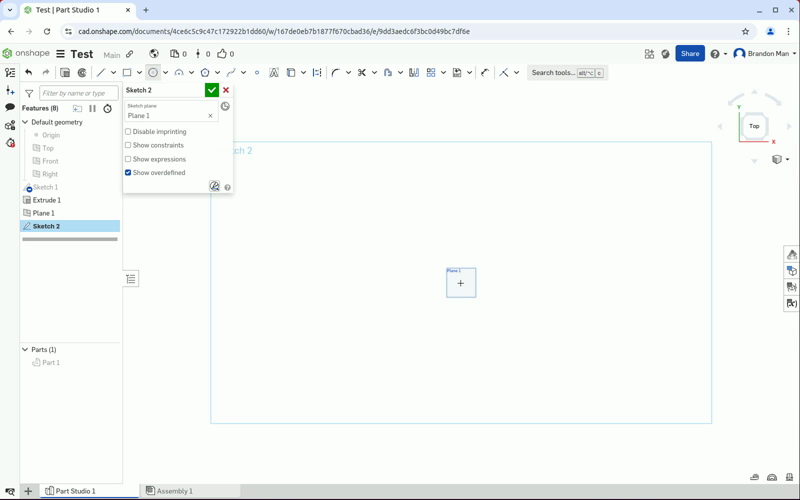
click(460, 282)
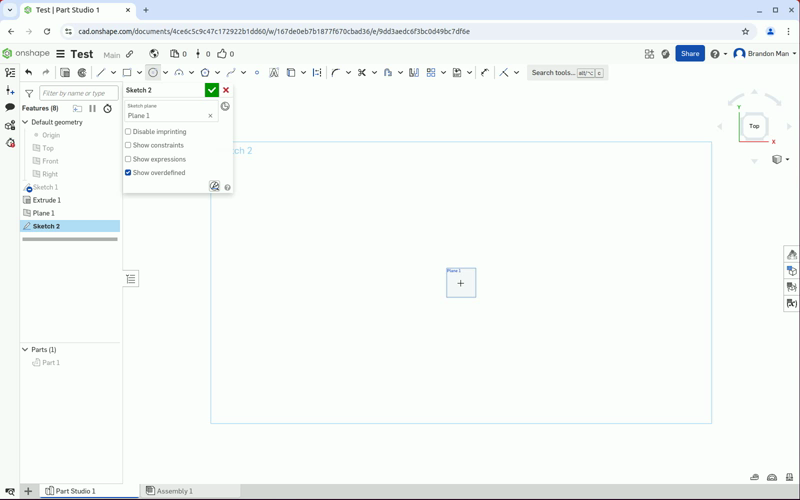
key_up(shift)
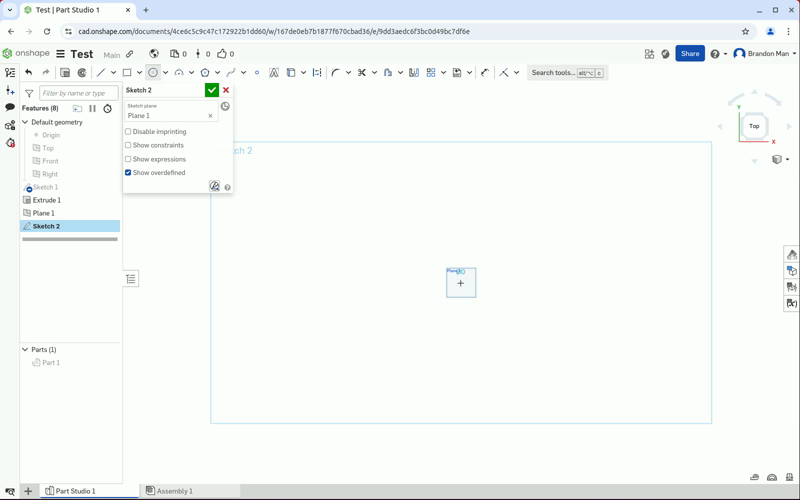
mouse_move(463, 282)
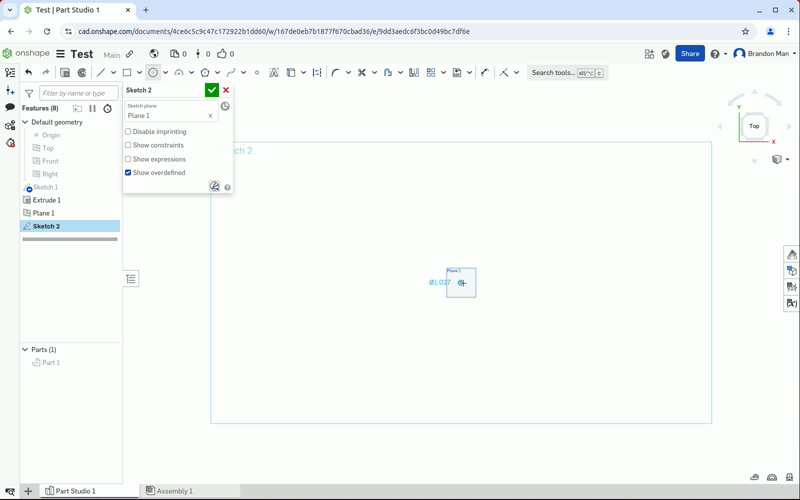
scroll(6)
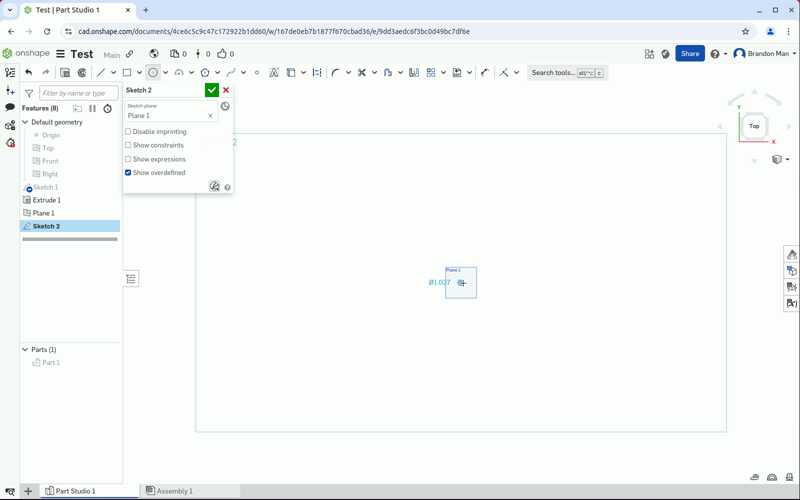
scroll(6)
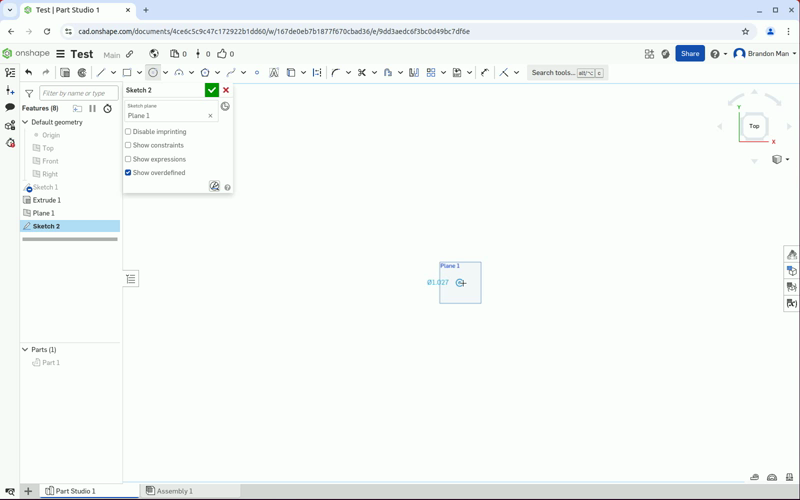
scroll(6)
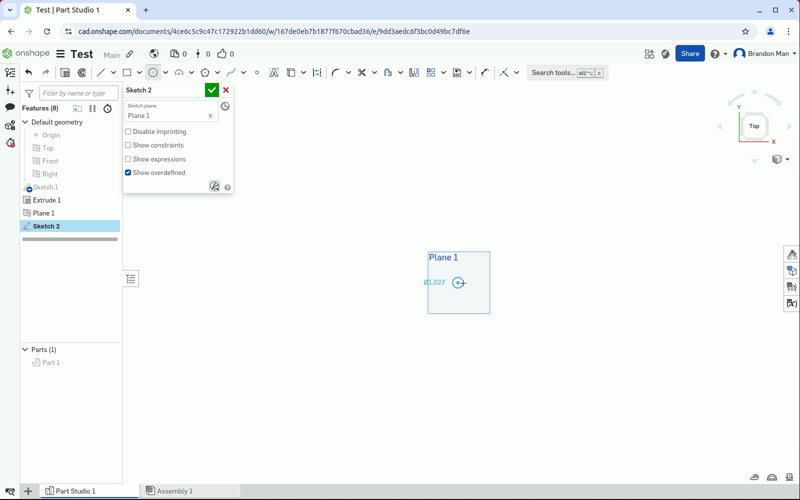
scroll(6)
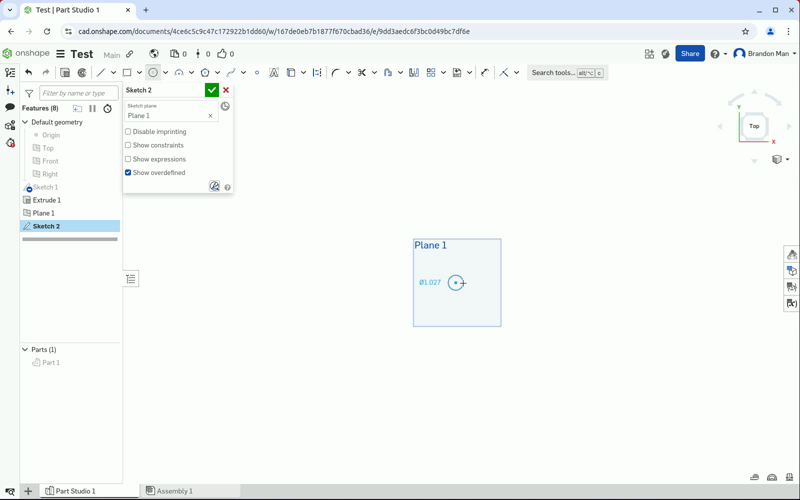
scroll(6)
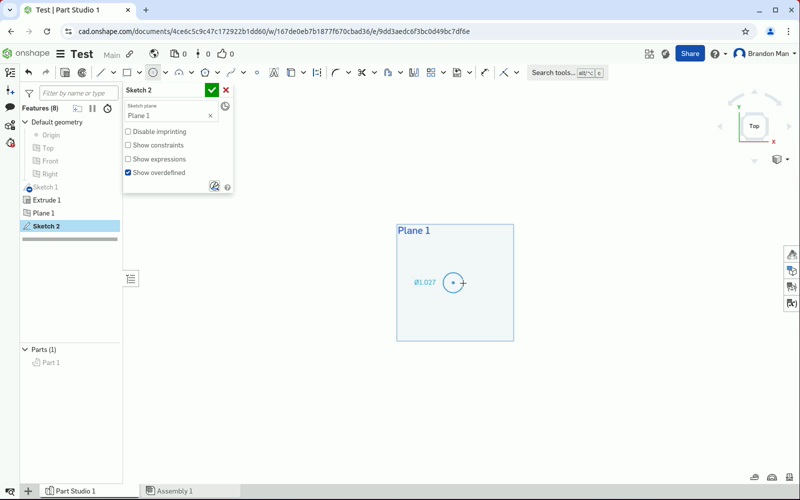
scroll(6)
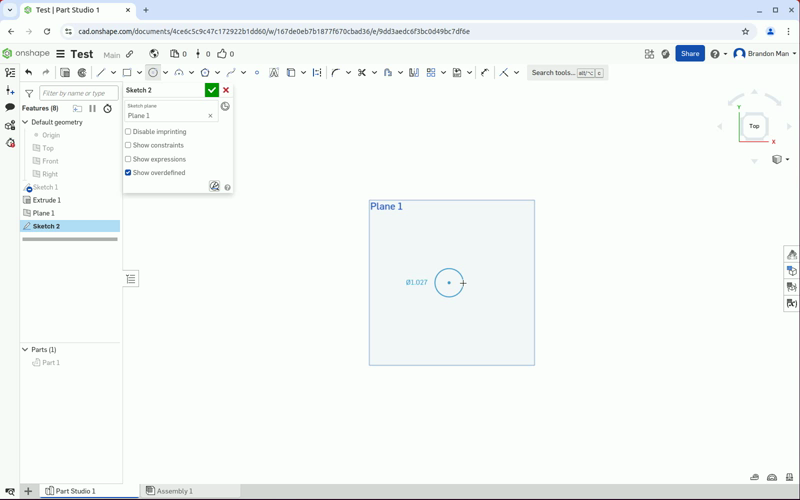
scroll(6)
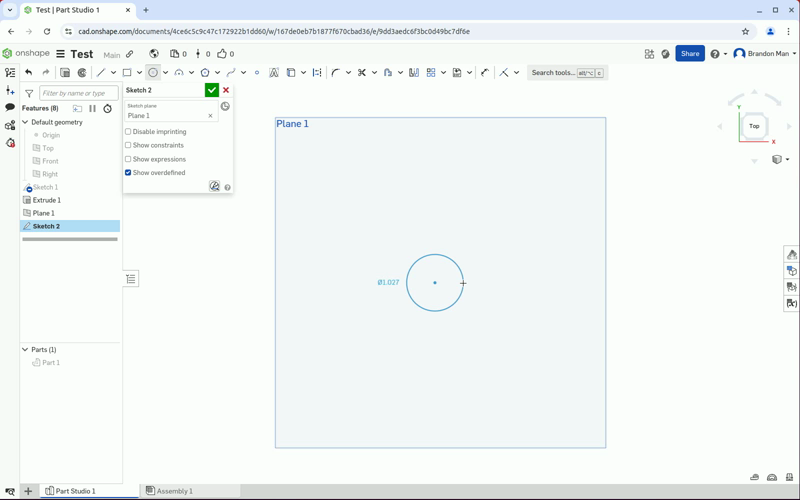
click(463, 282)
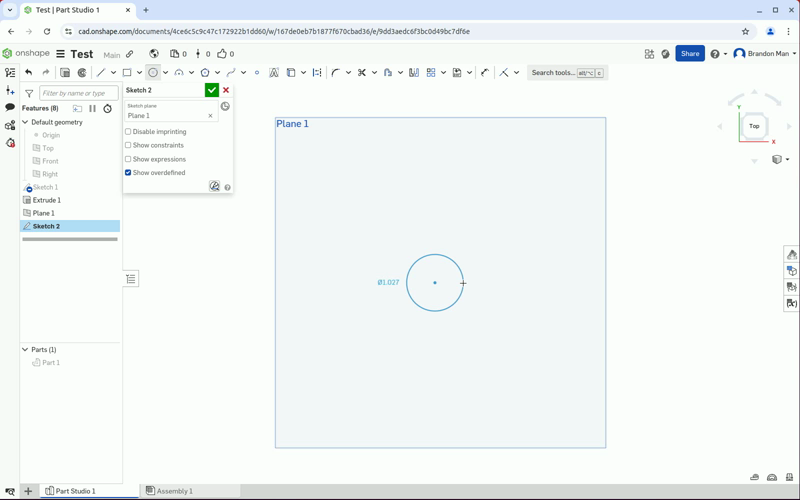
scroll(-6)
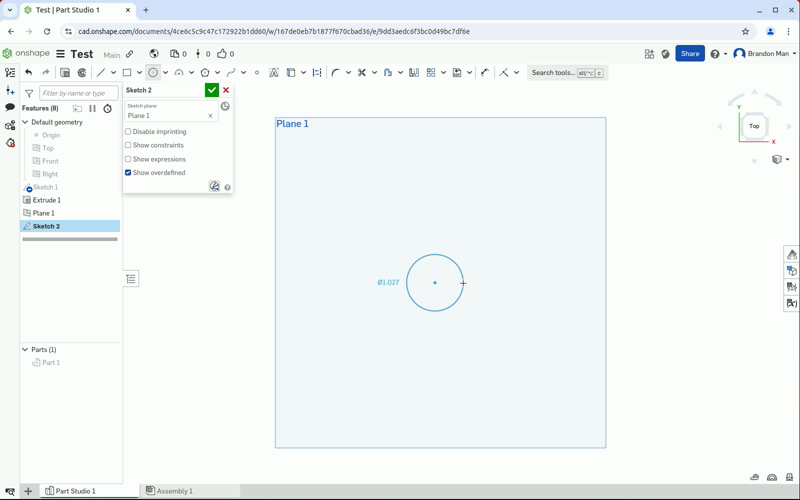
scroll(-6)
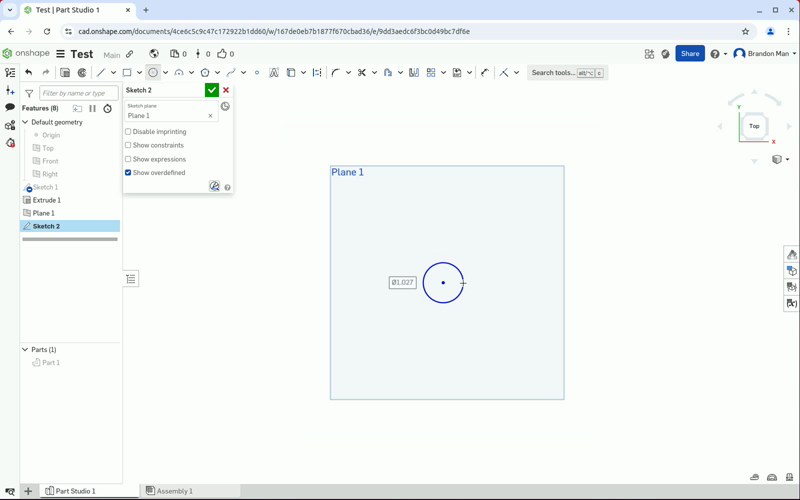
scroll(-6)
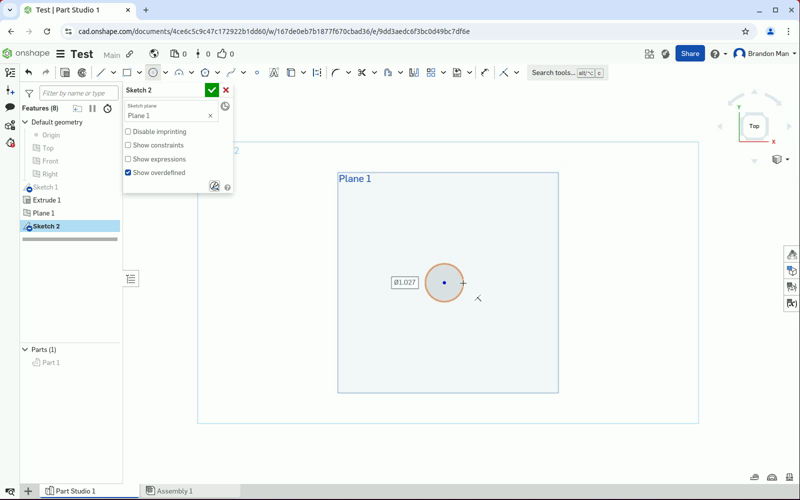
scroll(-6)
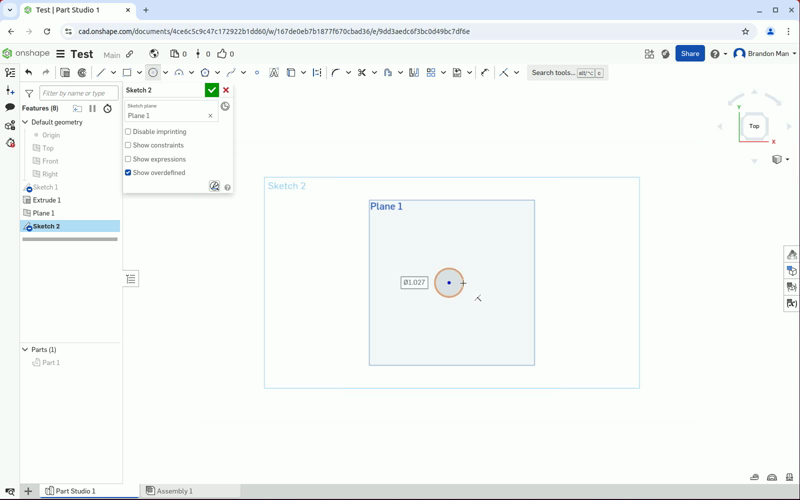
scroll(-6)
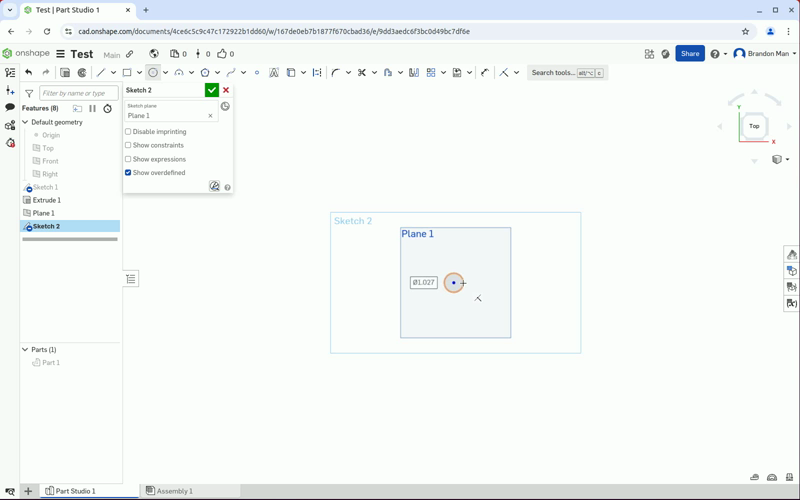
scroll(-6)
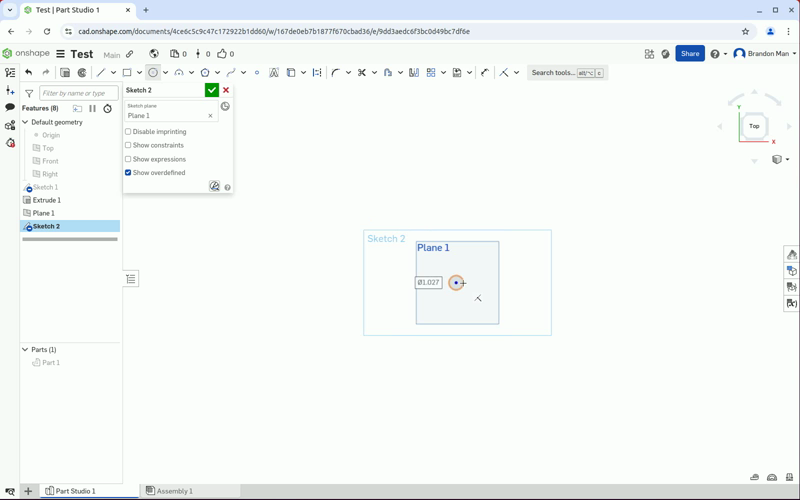
scroll(-6)
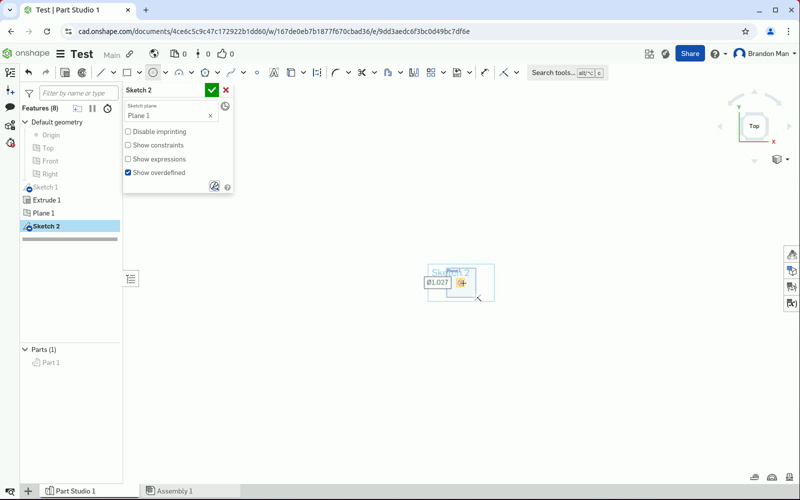
key(esc)
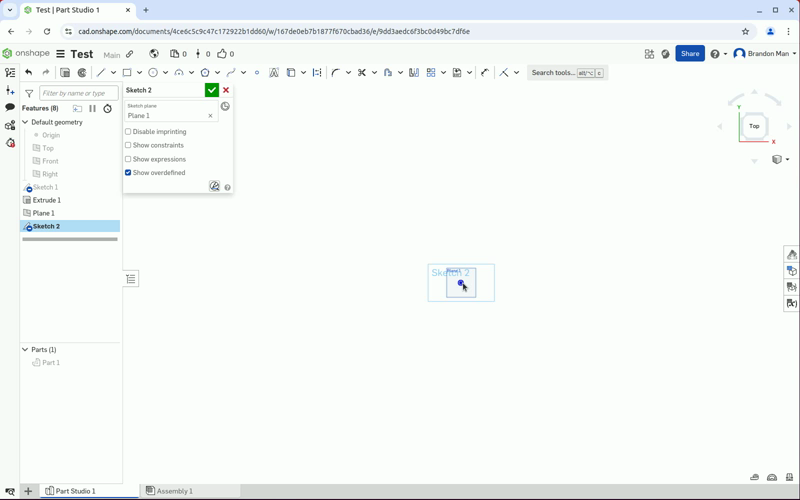
mouse_move(458, 283)
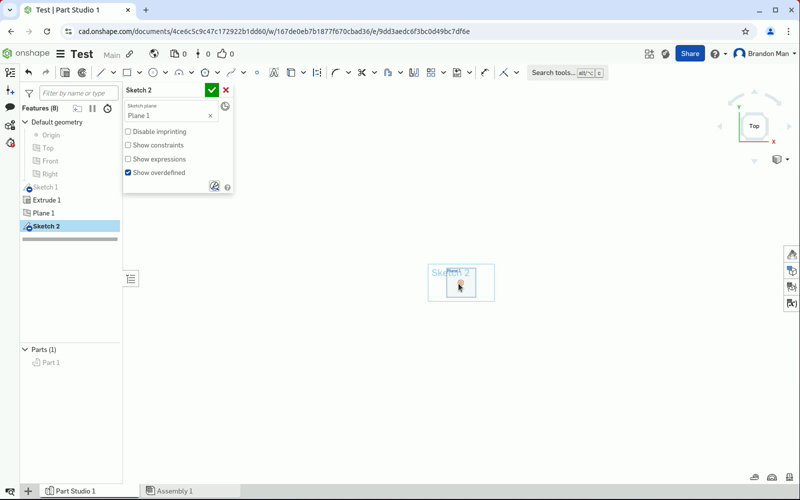
scroll(6)
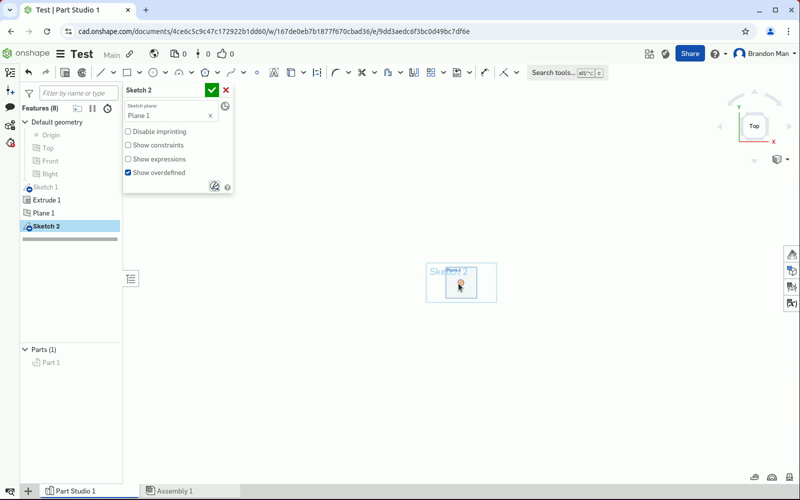
scroll(6)
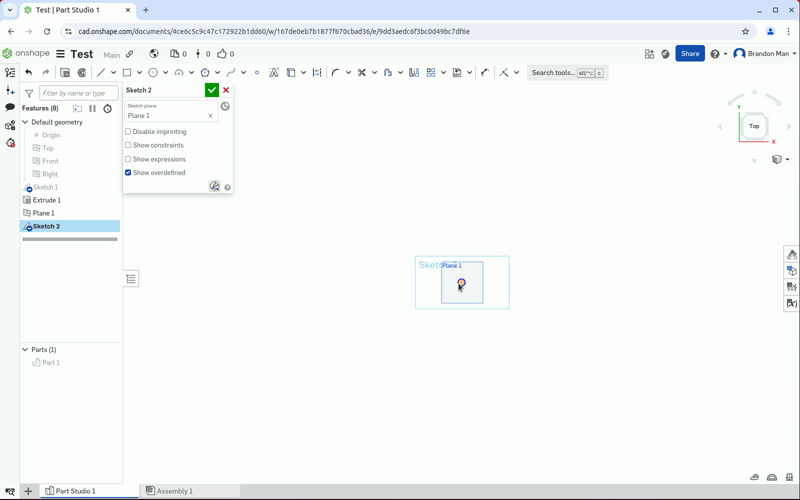
scroll(6)
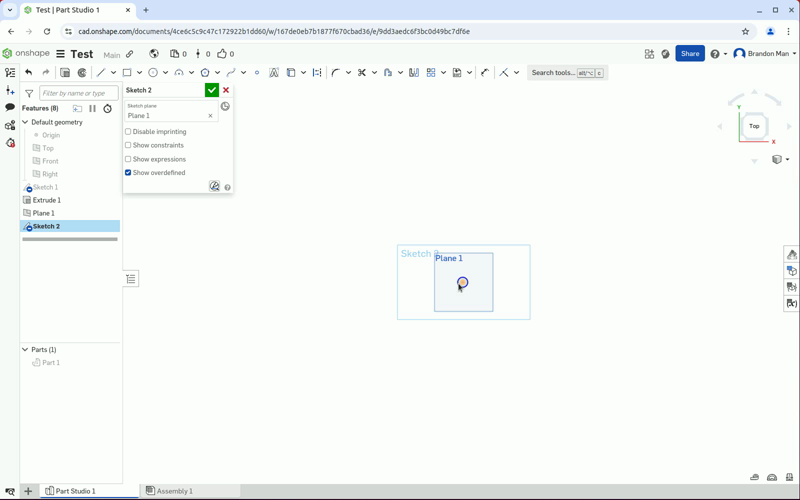
scroll(6)
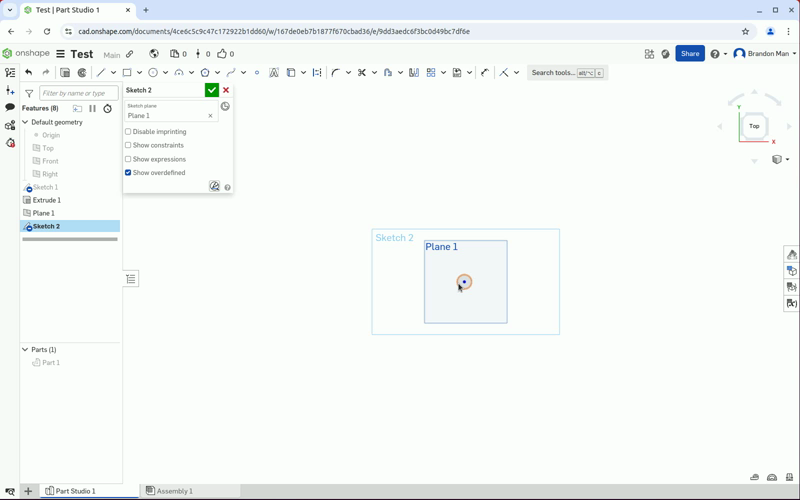
scroll(6)
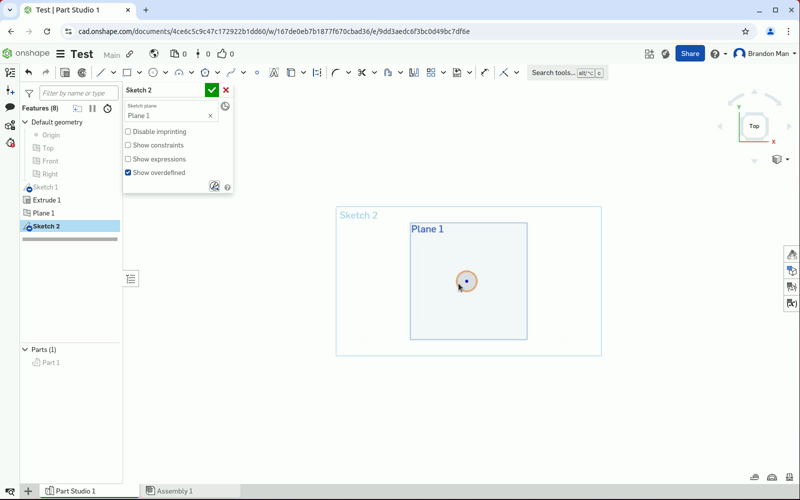
scroll(6)
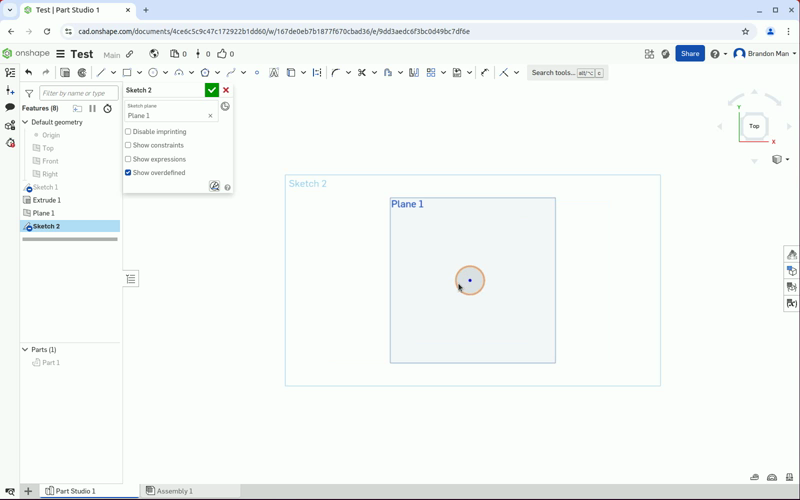
scroll(6)
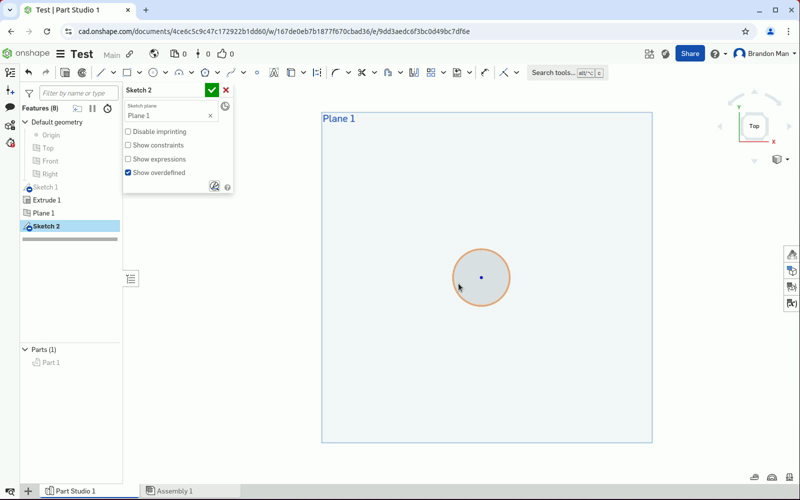
click(458, 283)
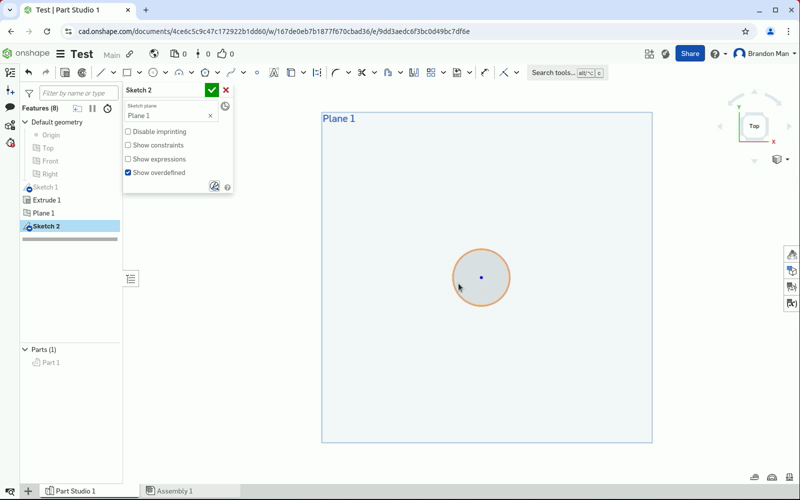
scroll(-6)
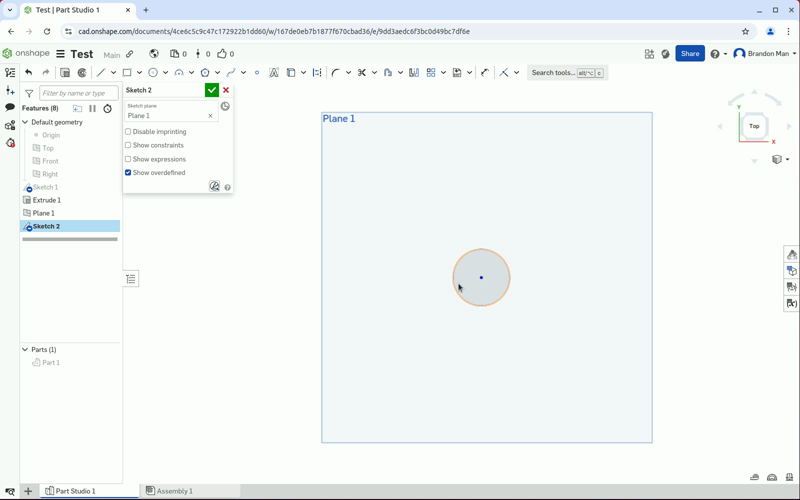
scroll(-6)
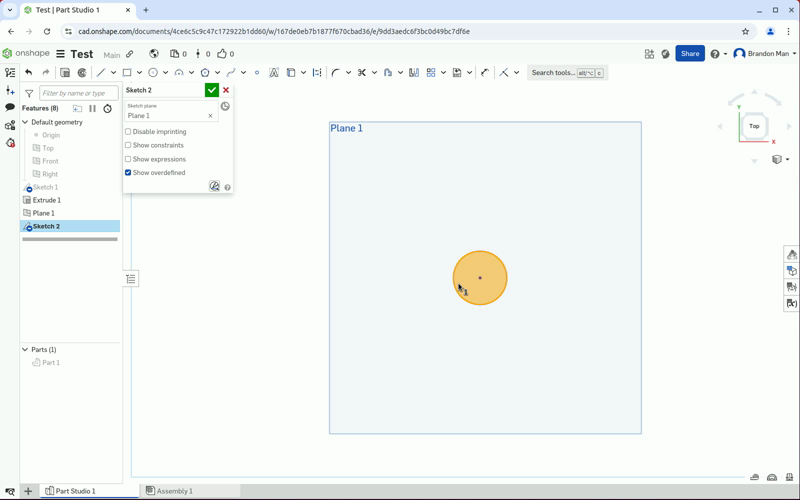
scroll(-6)
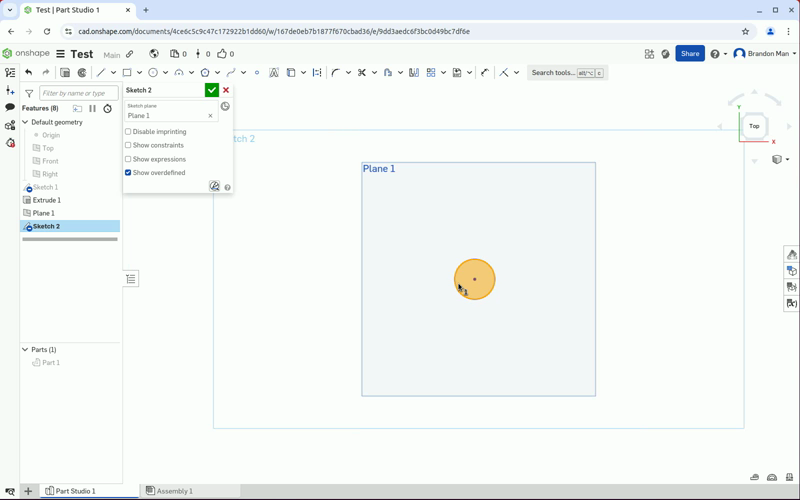
scroll(-6)
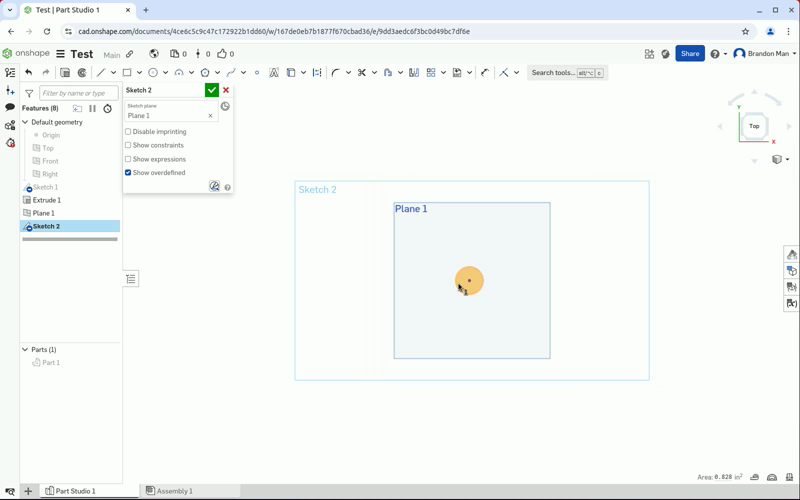
scroll(-6)
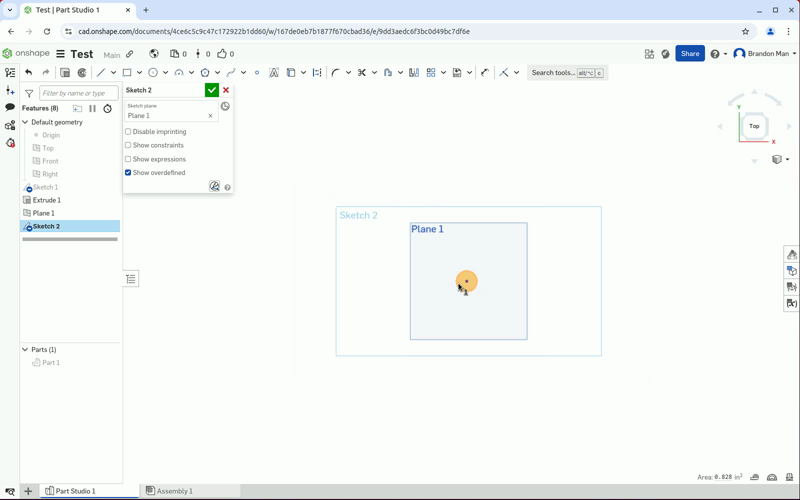
scroll(-6)
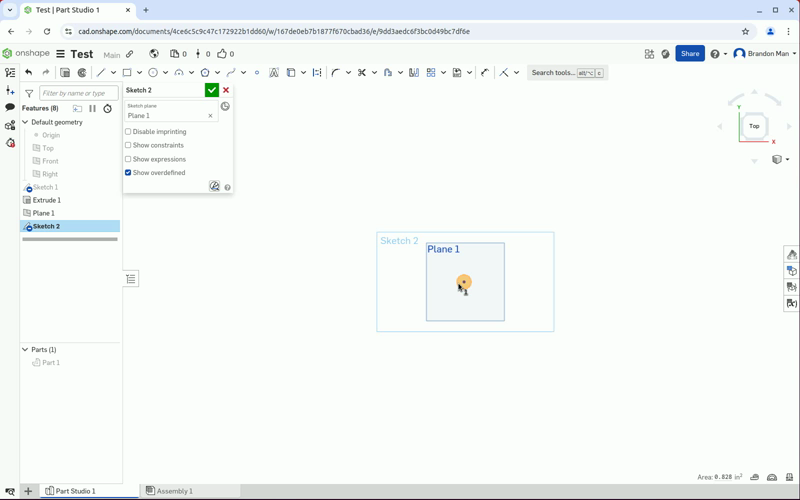
scroll(-6)
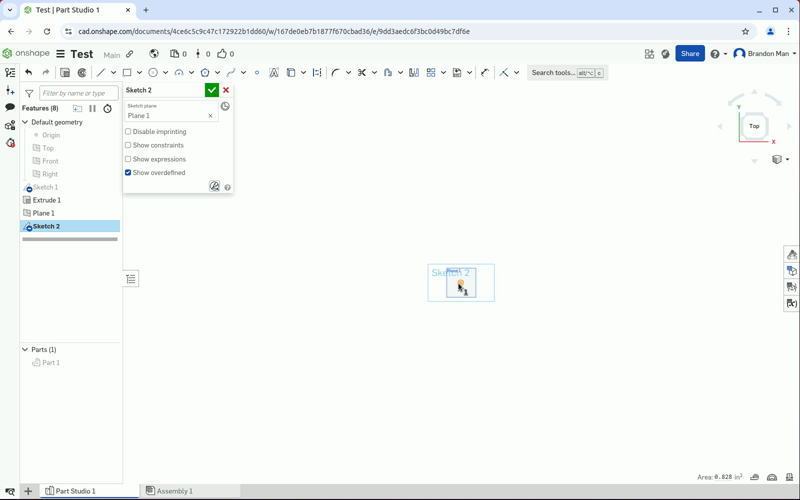
mouse_move(73, 352)
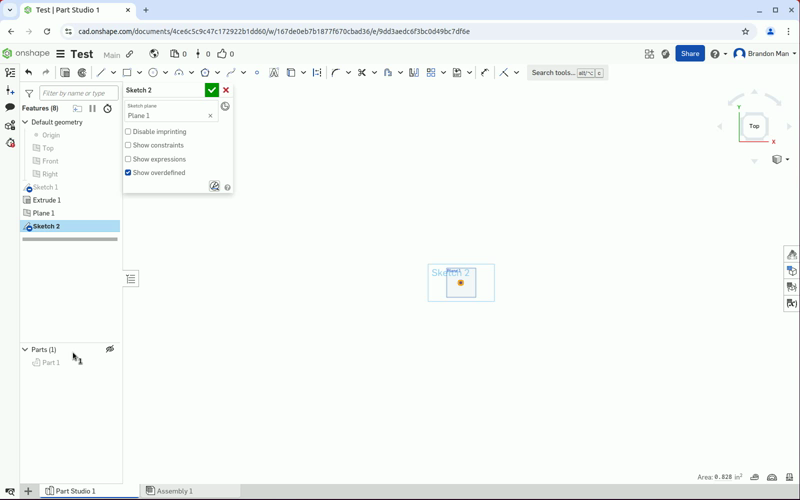
key(shift+y)
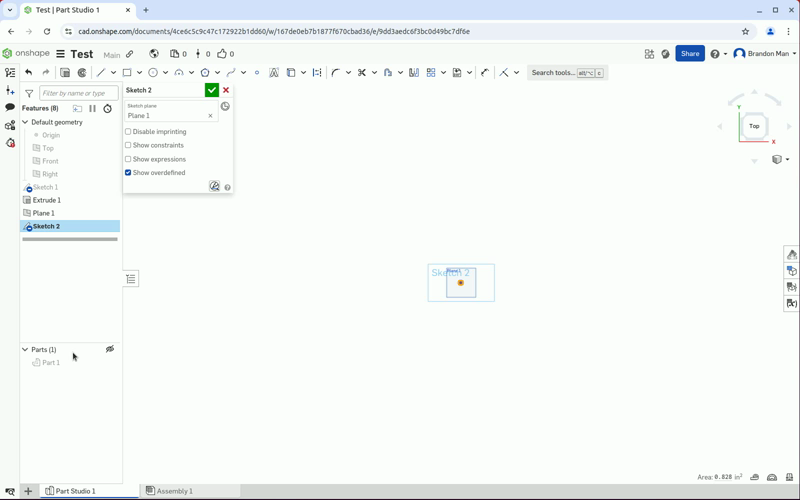
key(shift+e)
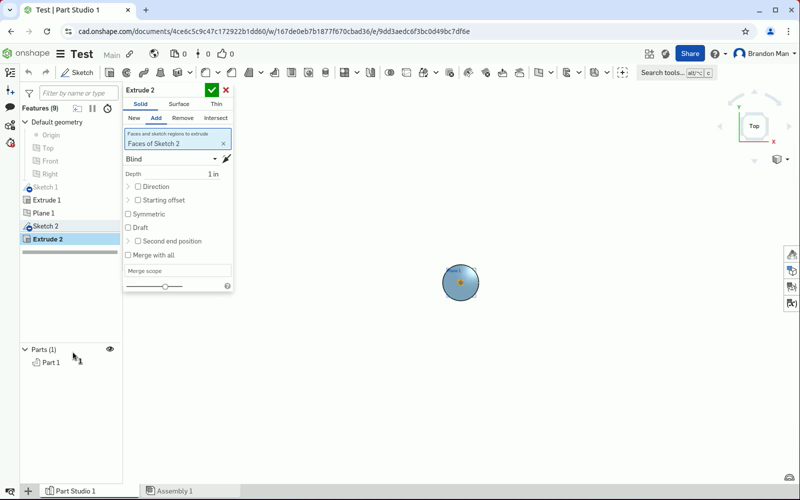
mouse_move(143, 106)
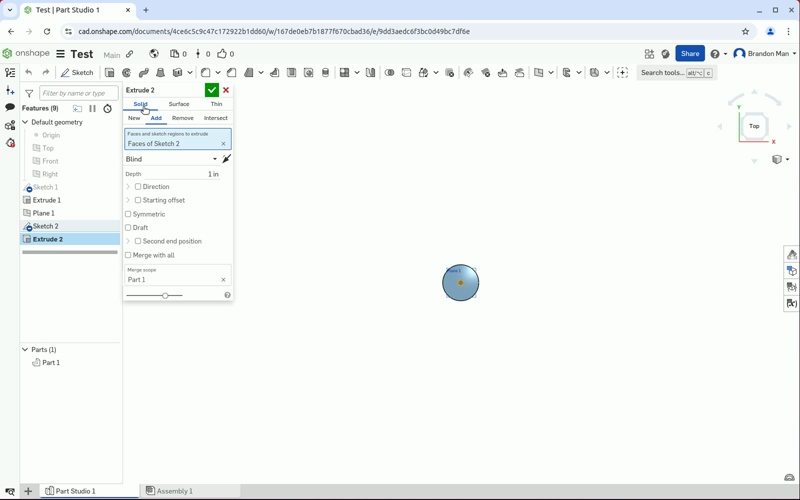
click(143, 106)
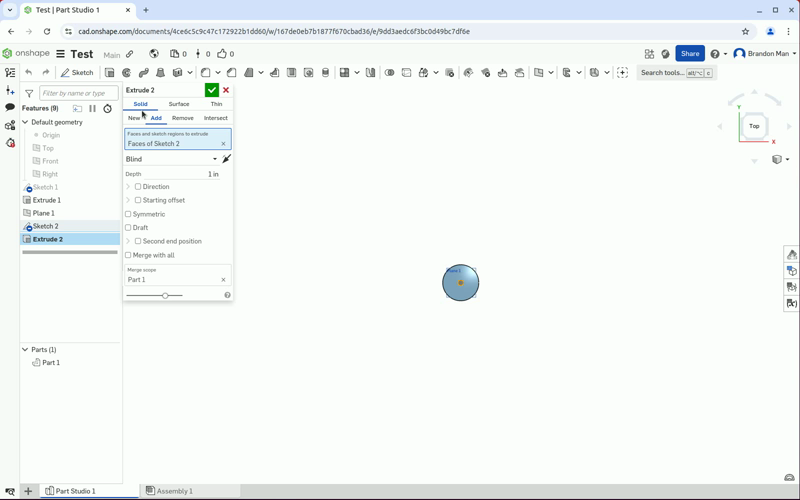
mouse_move(137, 120)
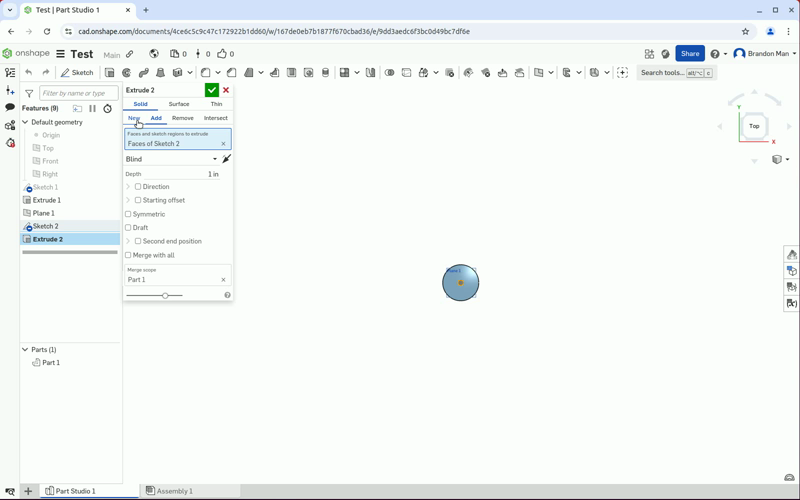
click(137, 120)
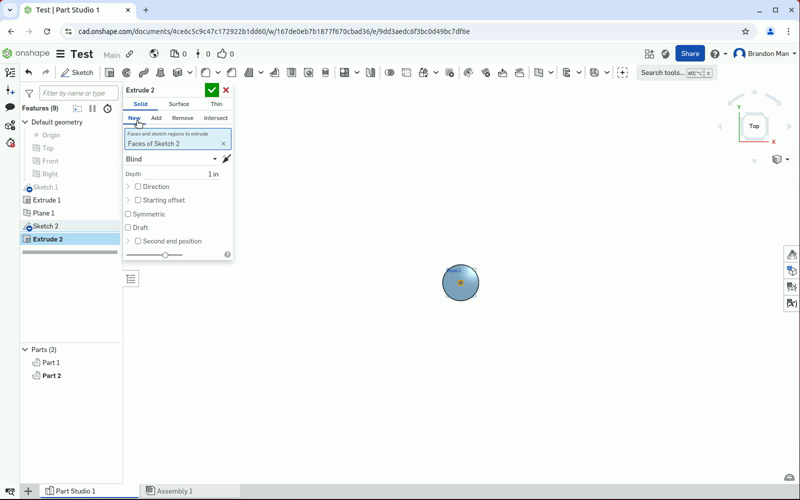
key(tab, 4)
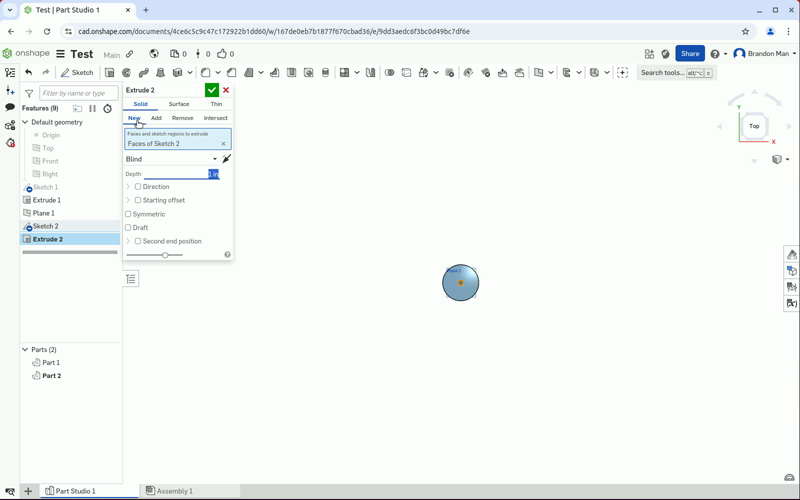
text(6.981)
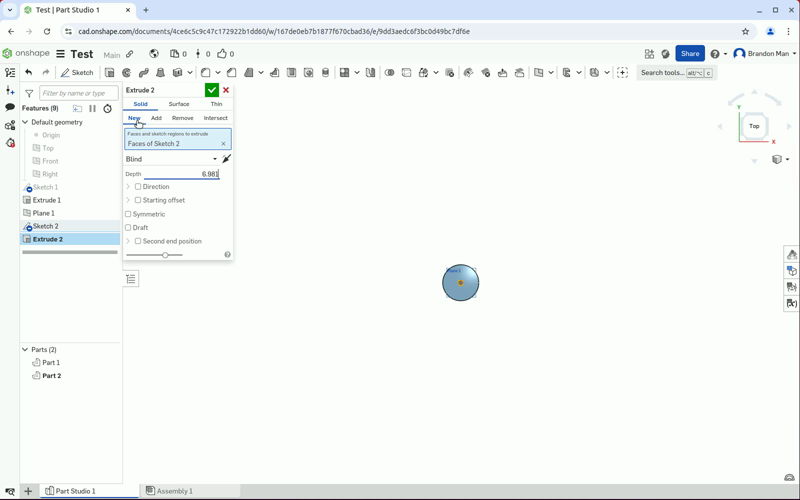
key(enter)
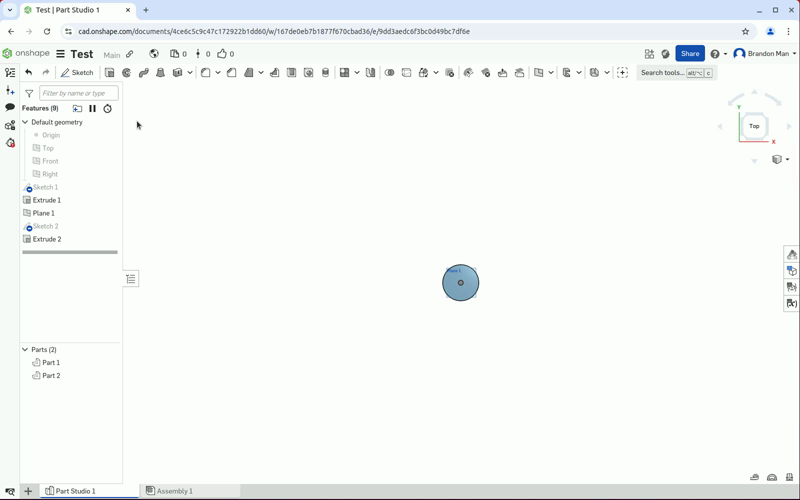
key(shift+h)
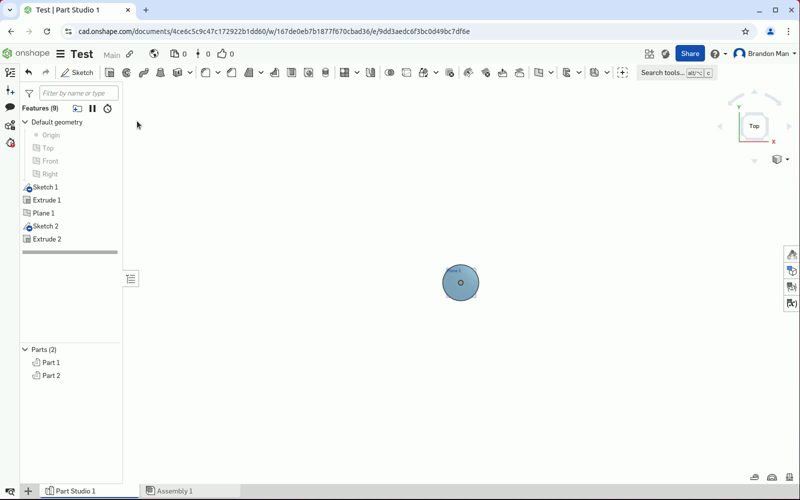
key(shift+h)
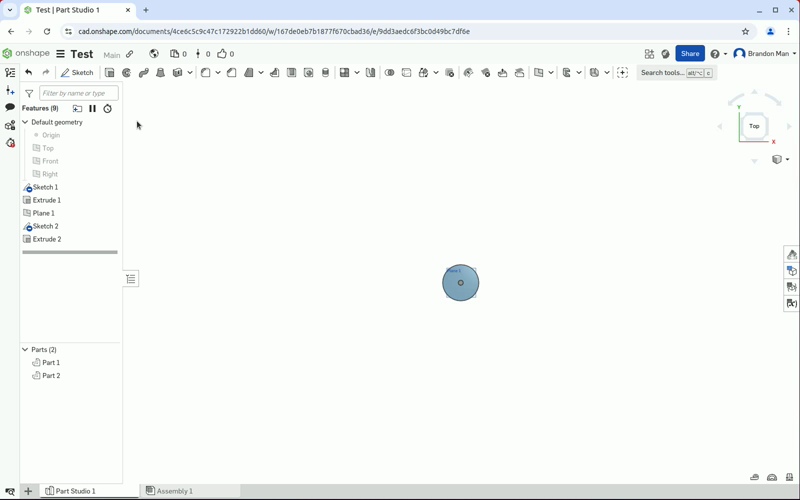
key(shift+7)
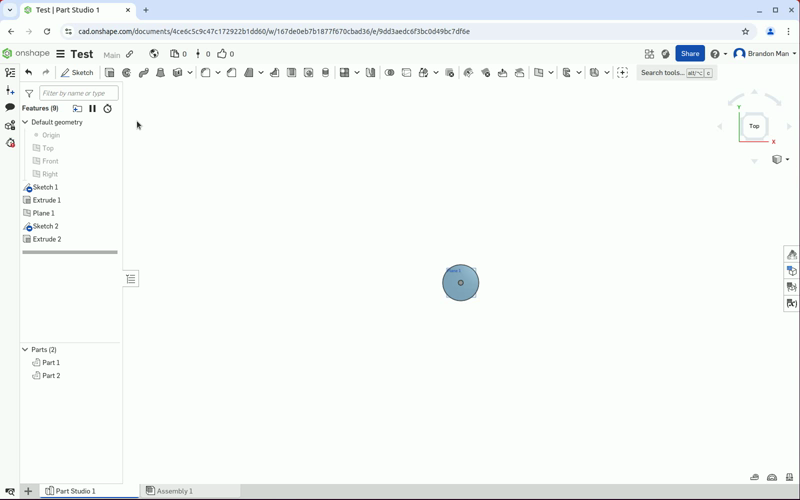
key(up, 3)
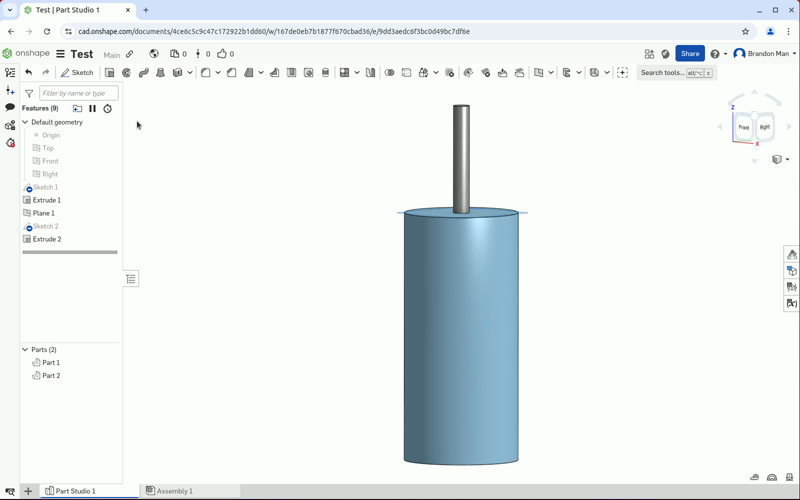
key(left, 3)
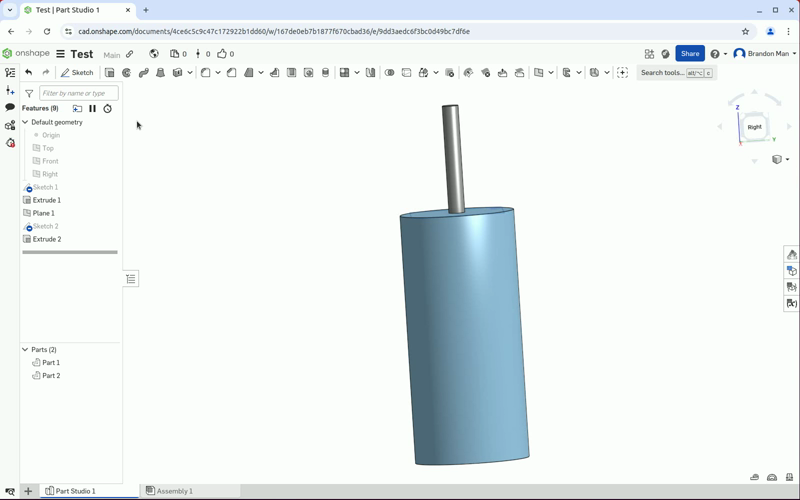
key(right, 3)
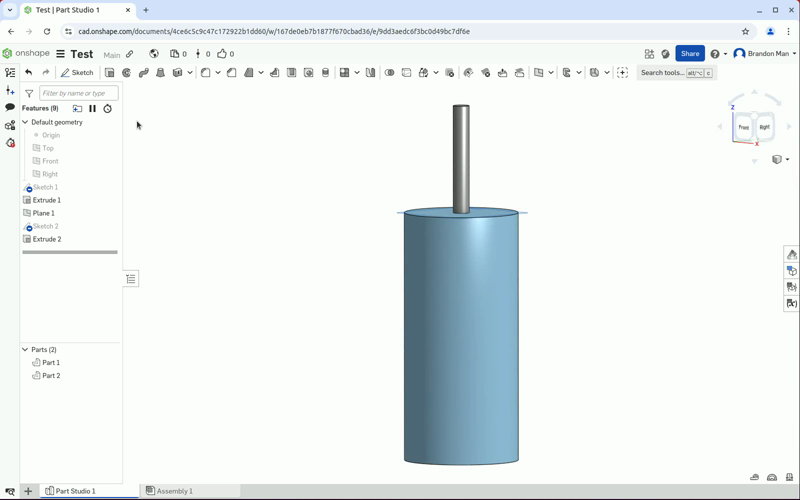
key(down, 3)
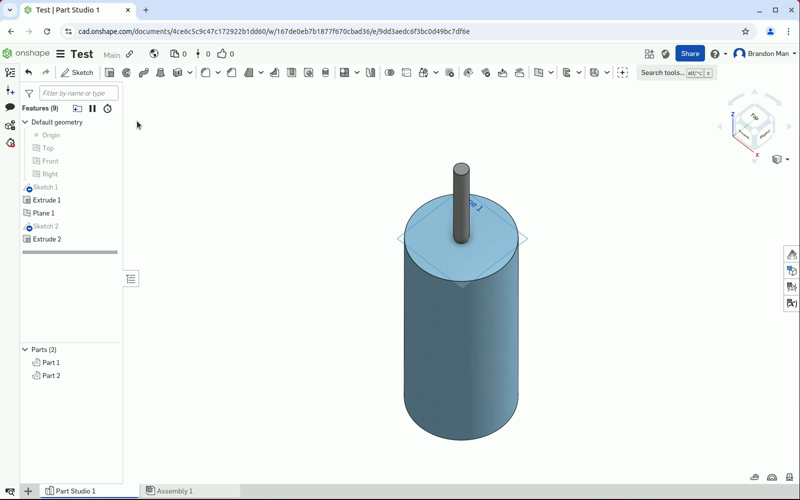
mouse_move(73, 189)
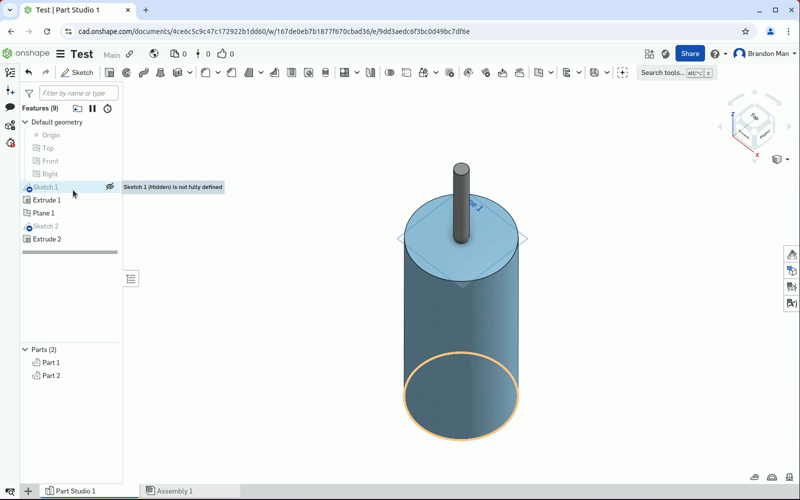
click(73, 189)